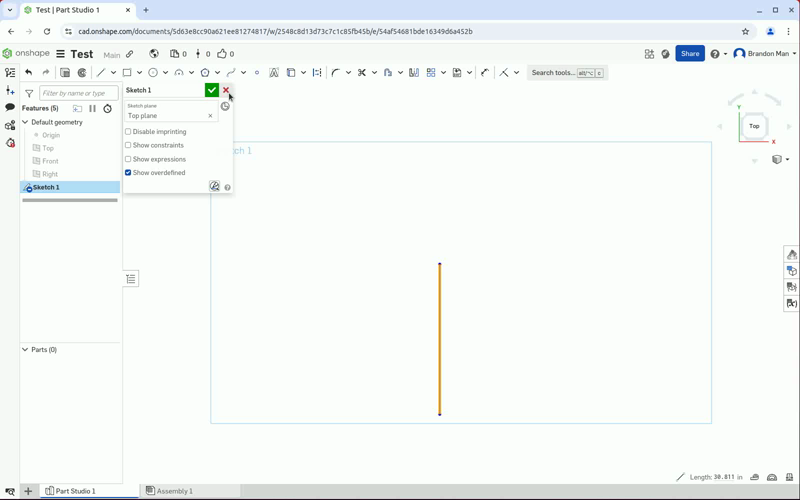
key(shift+h)
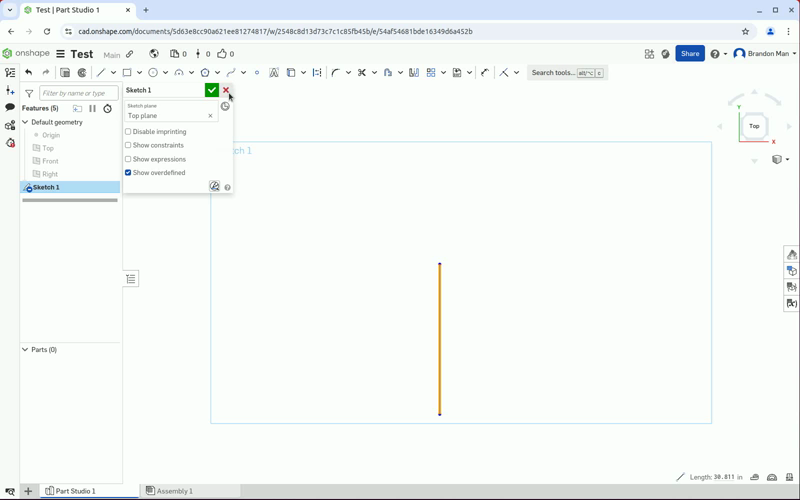
key(shift+s)
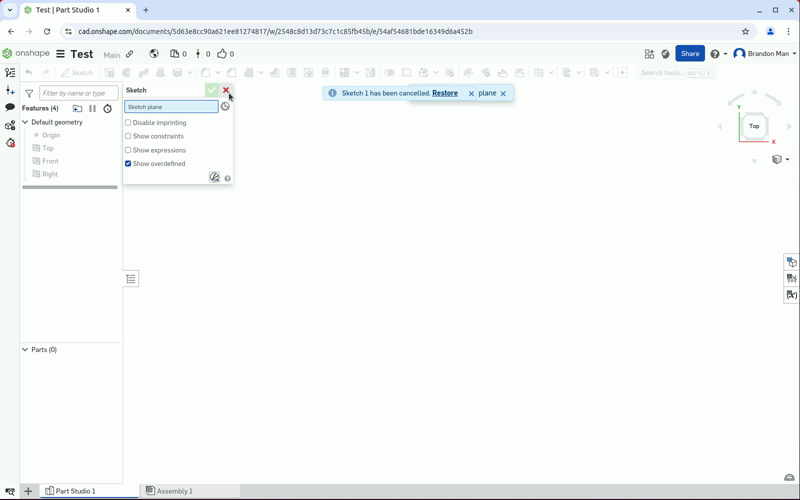
mouse_move(73, 150)
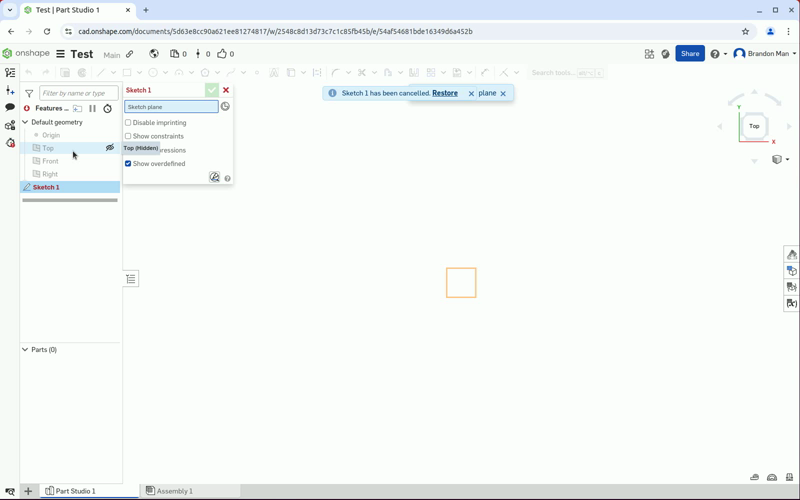
click(73, 150)
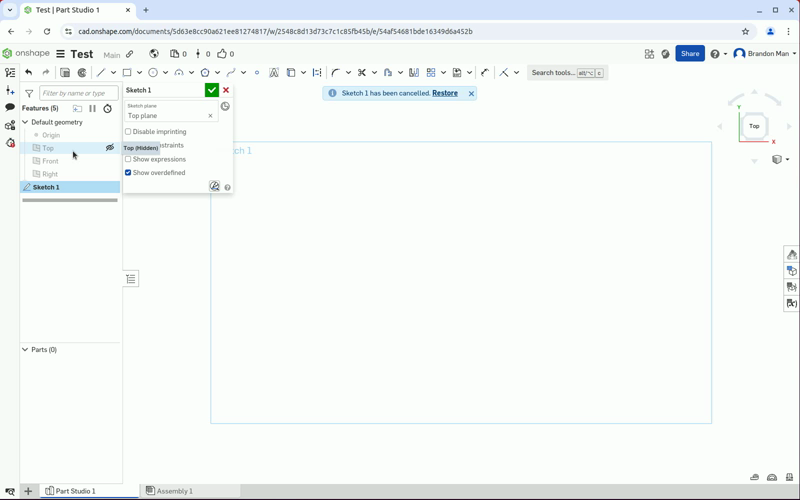
mouse_move(73, 352)
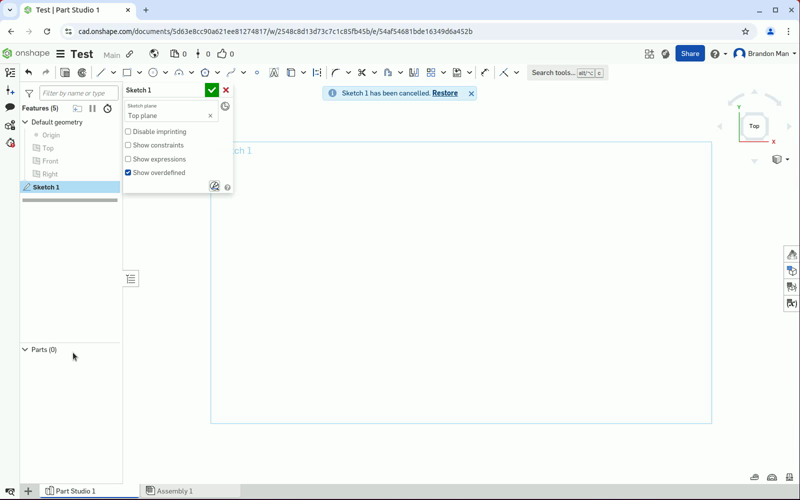
key(y)
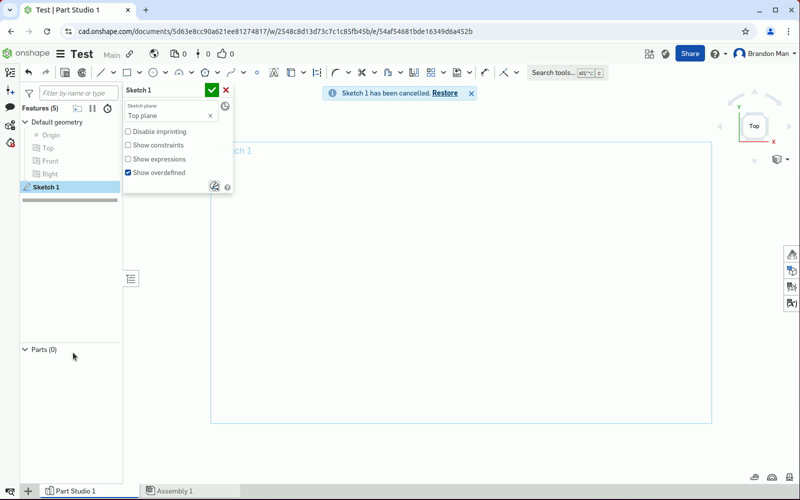
key(l)
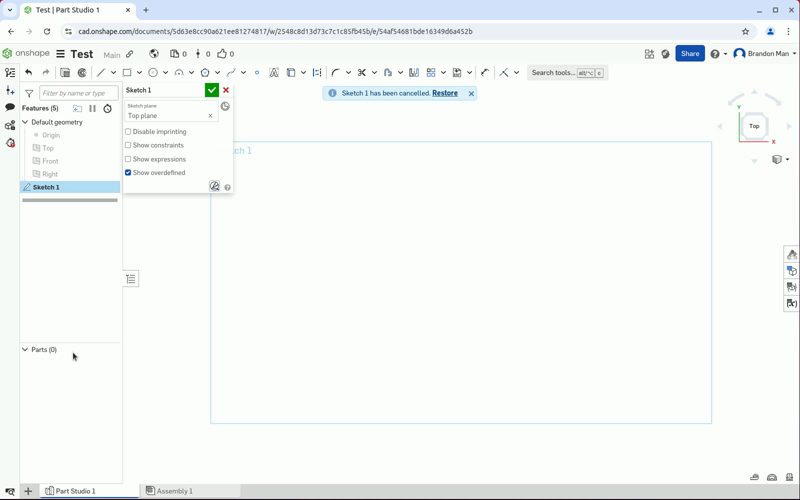
key_down(shift)
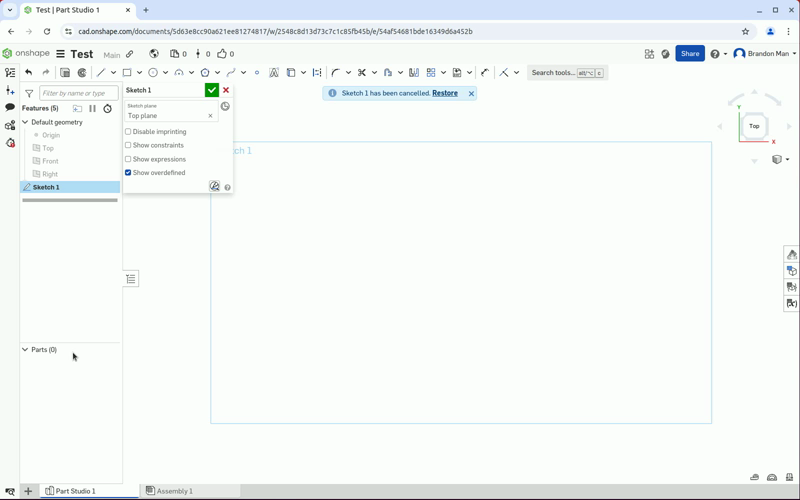
mouse_move(404, 339)
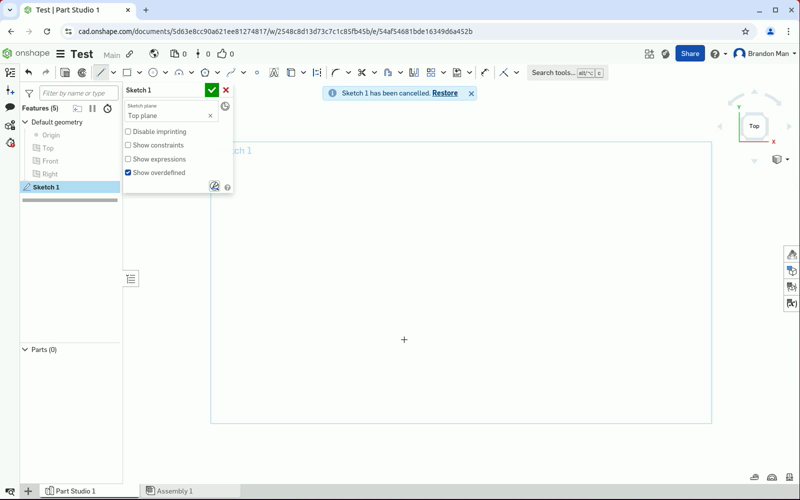
click(404, 339)
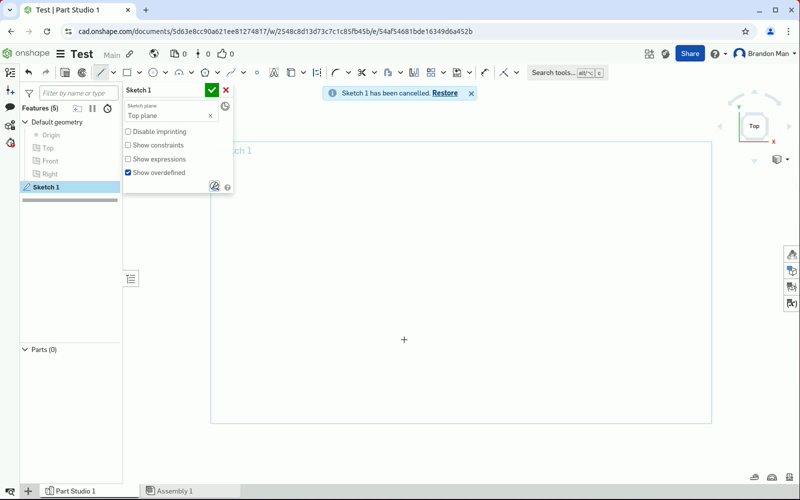
key_up(shift)
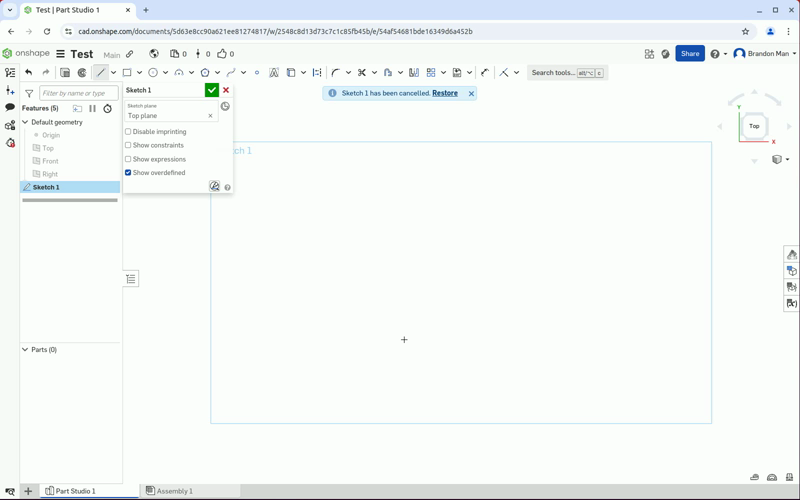
key_down(shift)
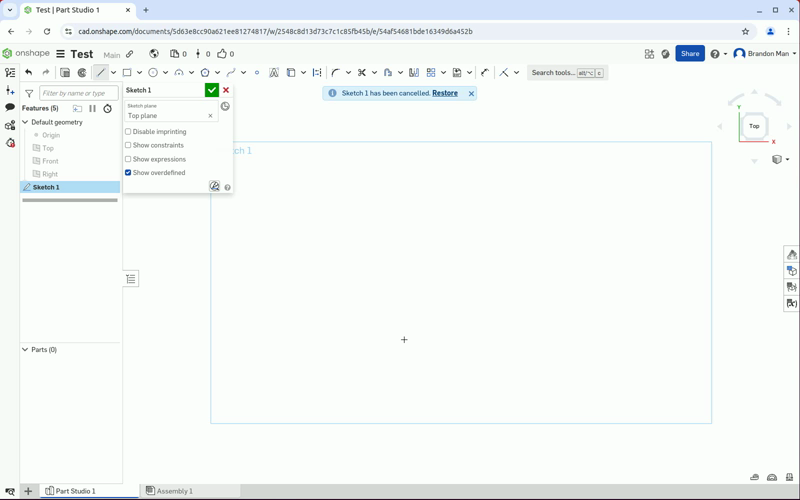
mouse_move(516, 339)
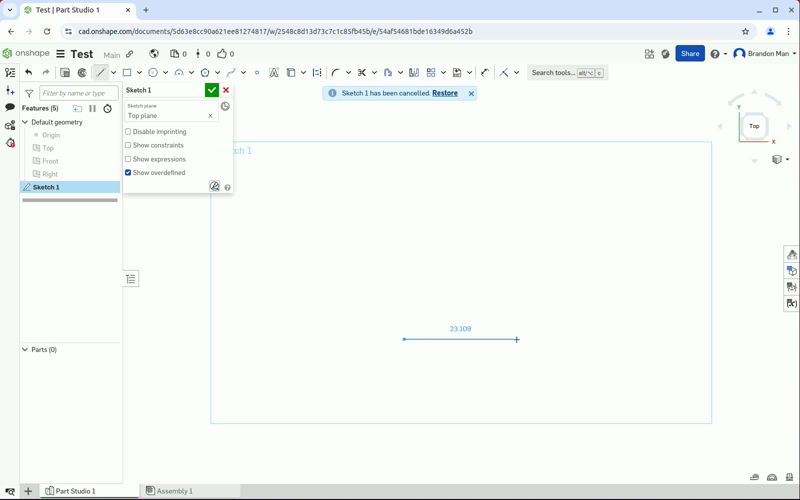
click(516, 339)
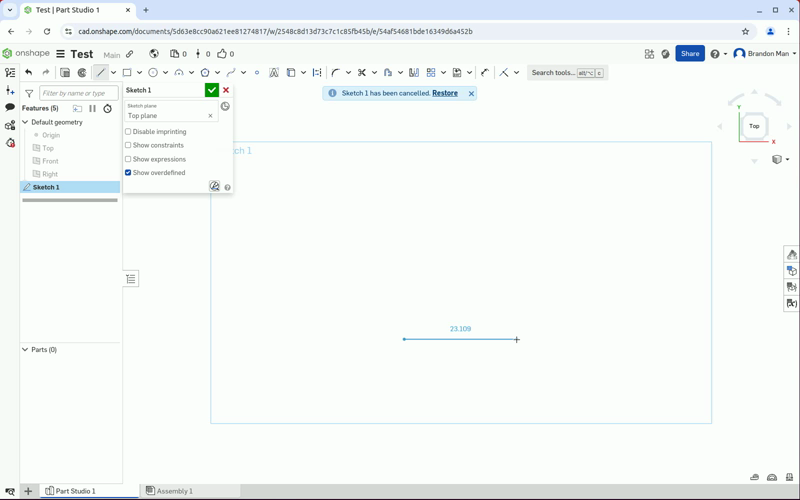
key_up(shift)
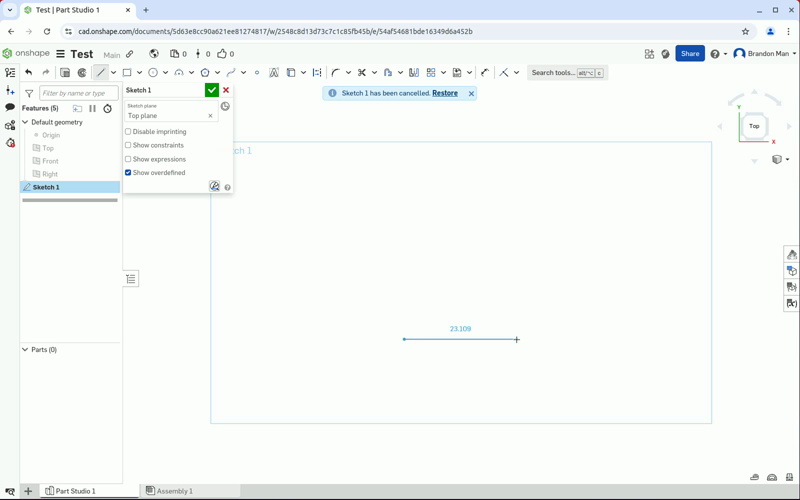
key_down(shift)
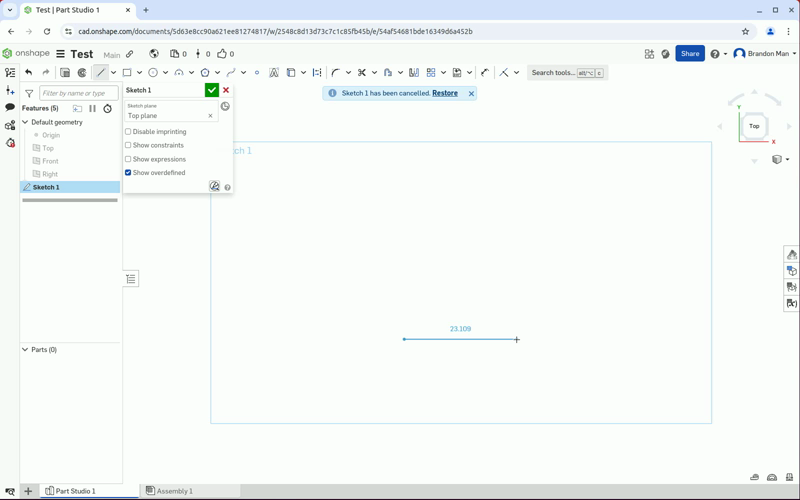
mouse_move(516, 226)
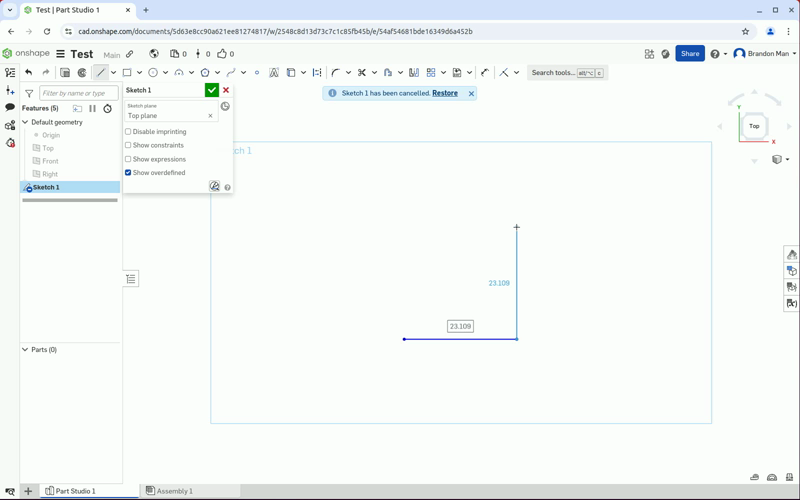
click(516, 226)
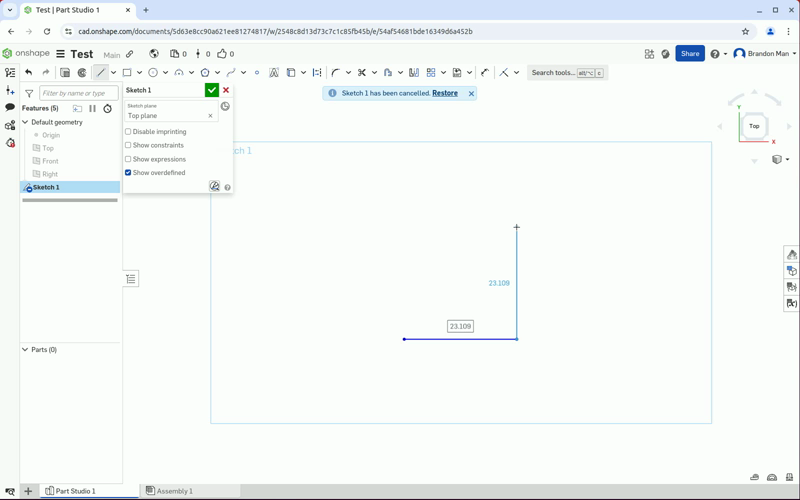
key_up(shift)
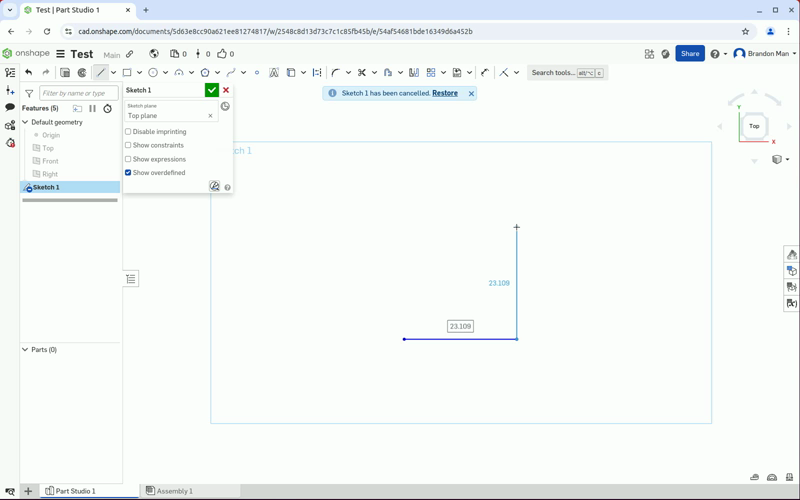
key_down(shift)
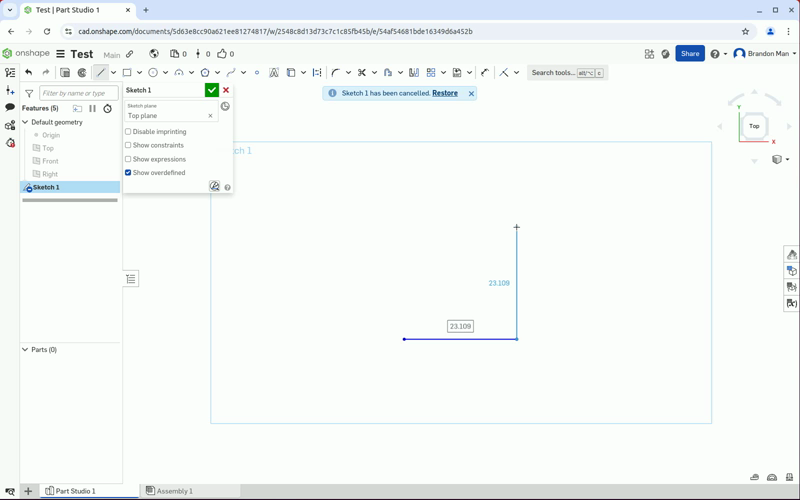
mouse_move(404, 226)
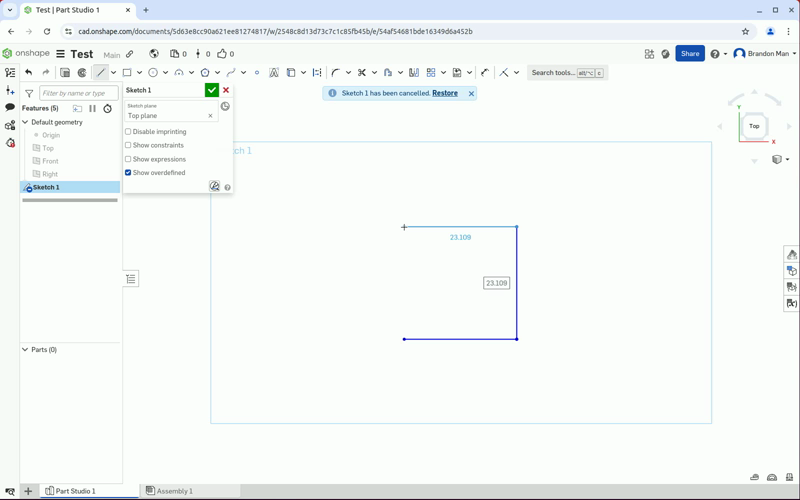
click(404, 226)
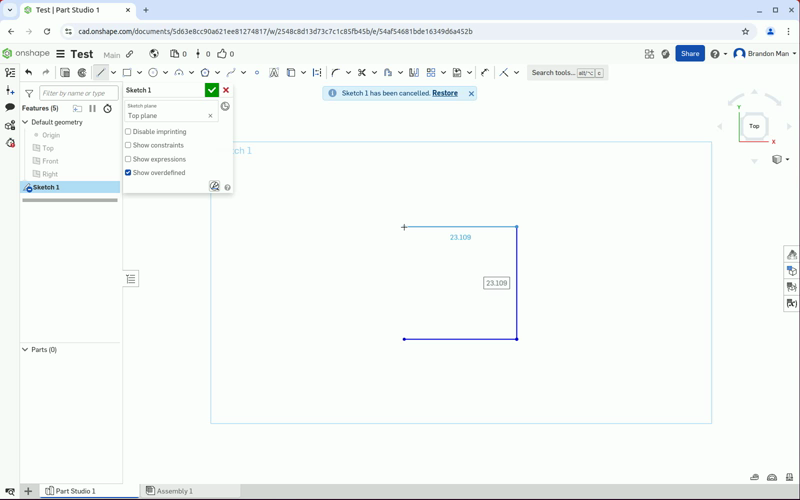
key_up(shift)
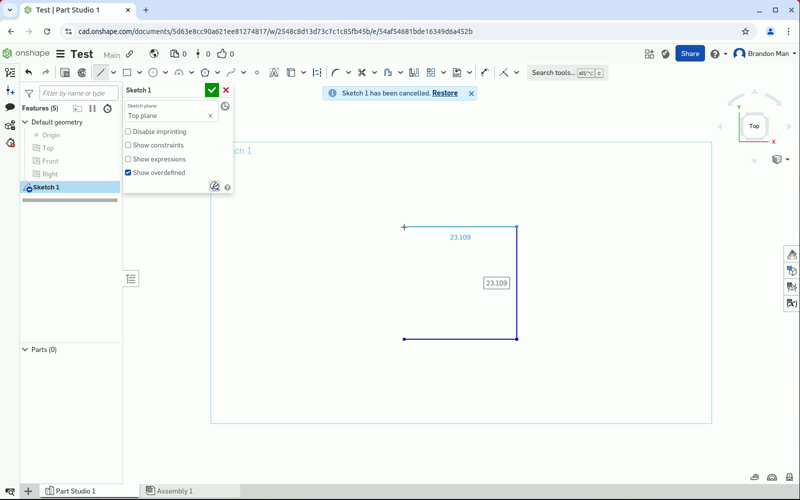
key_down(shift)
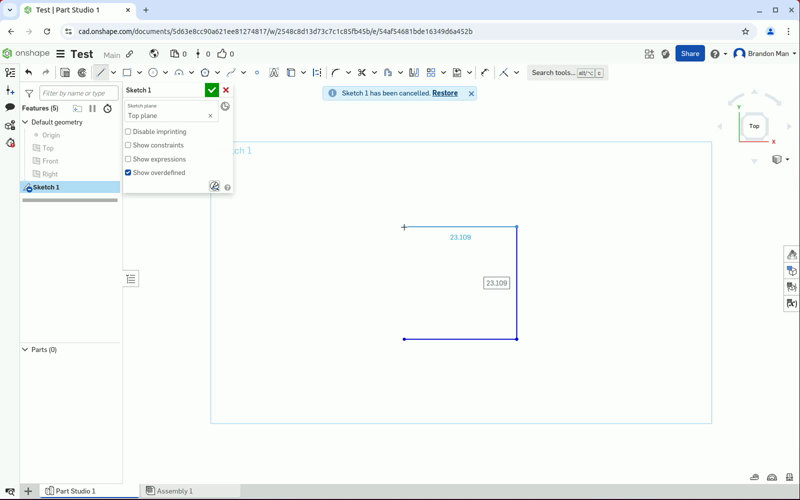
mouse_move(404, 339)
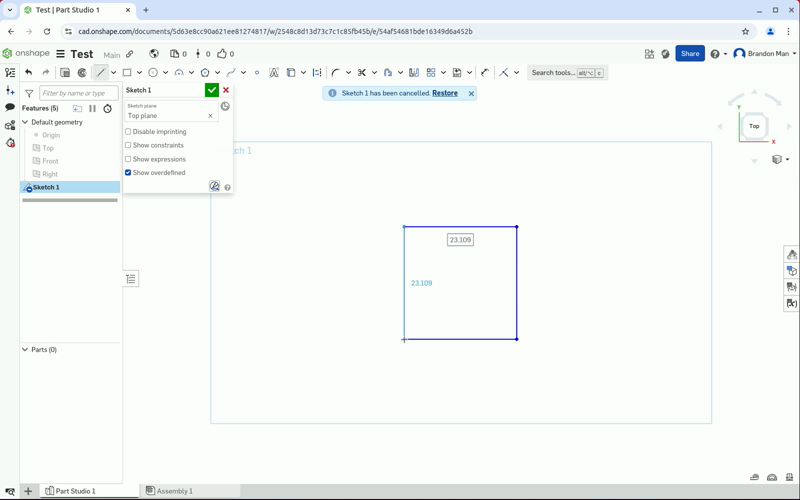
key_up(shift)
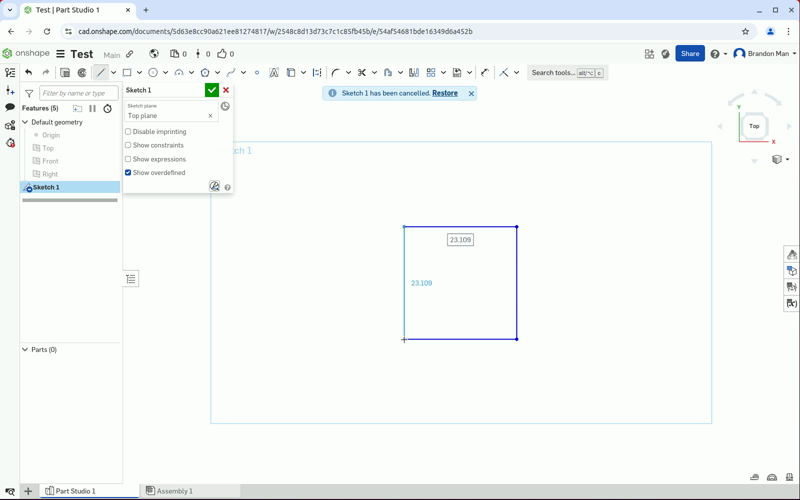
click(404, 339)
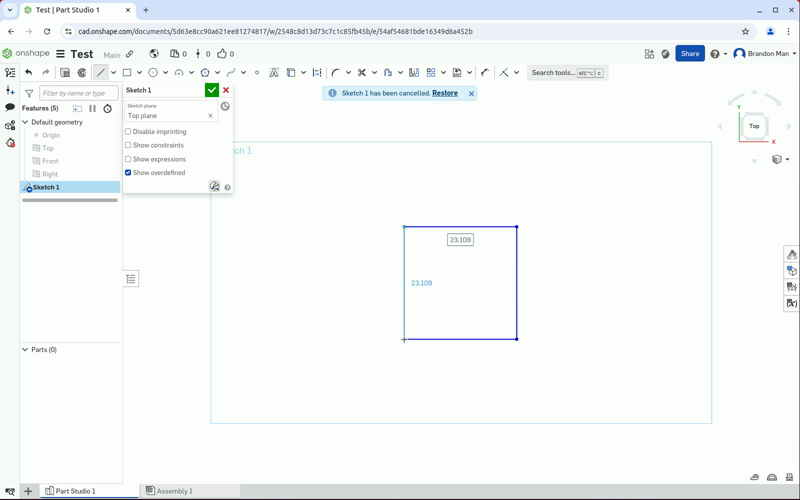
key(esc)
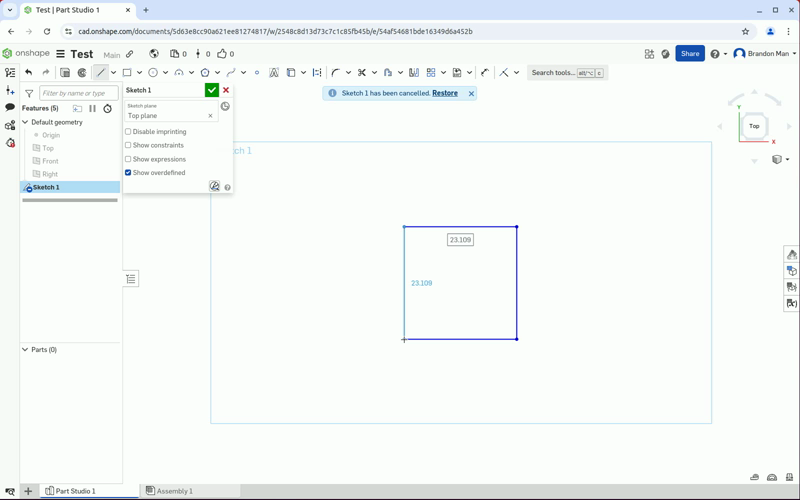
mouse_move(486, 303)
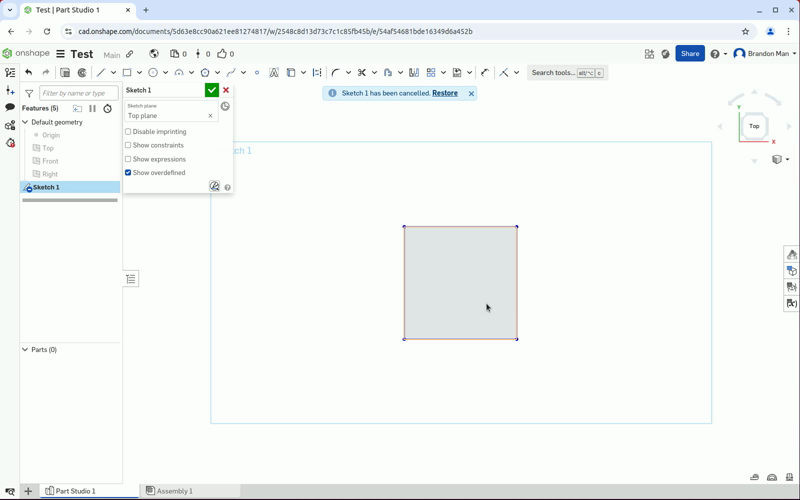
click(486, 303)
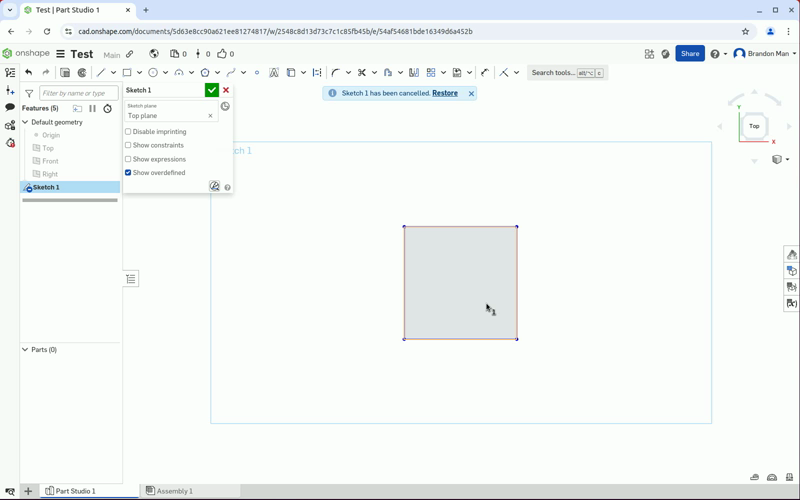
mouse_move(73, 352)
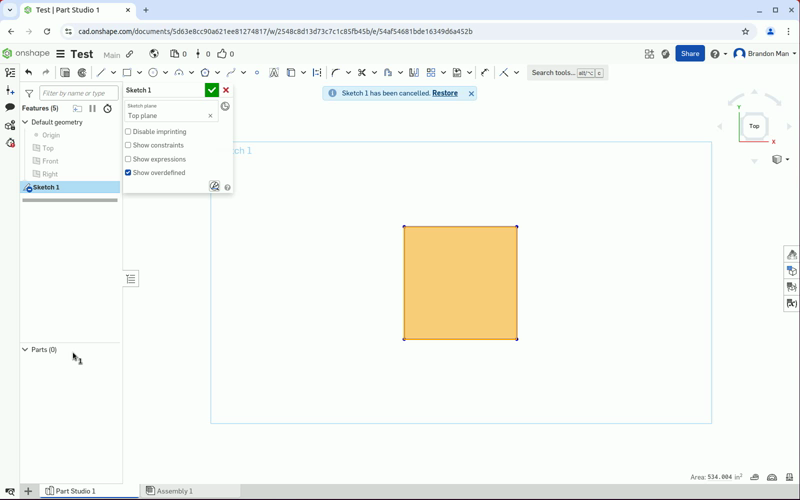
key(shift+y)
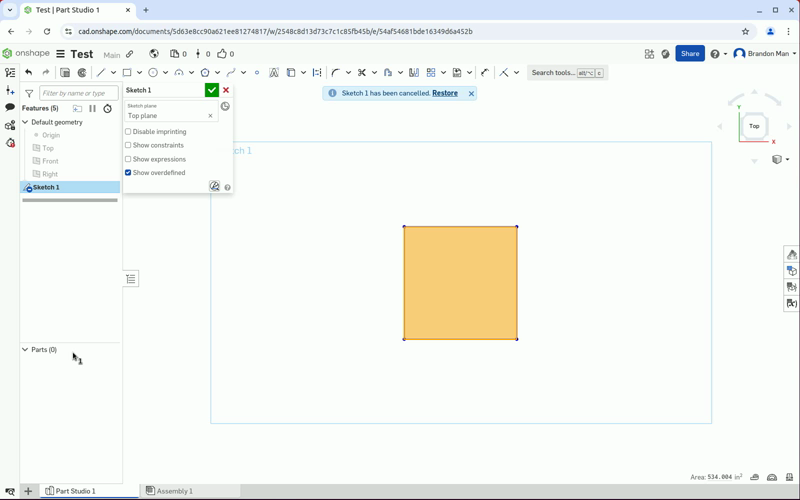
key(shift+e)
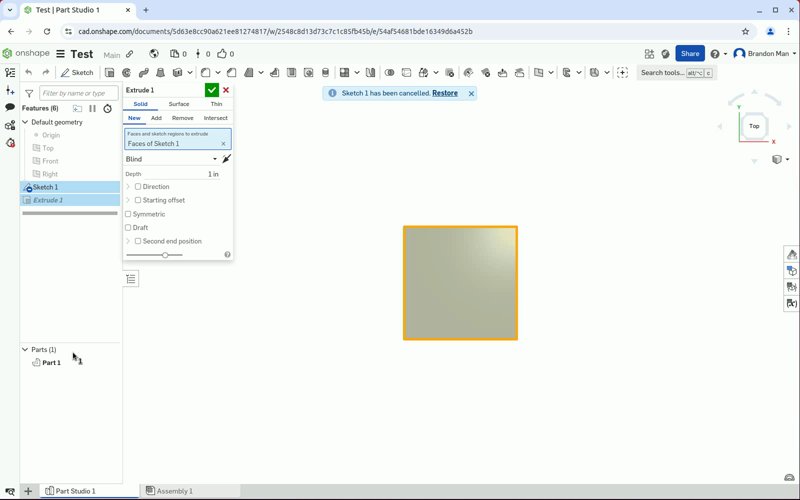
mouse_move(143, 106)
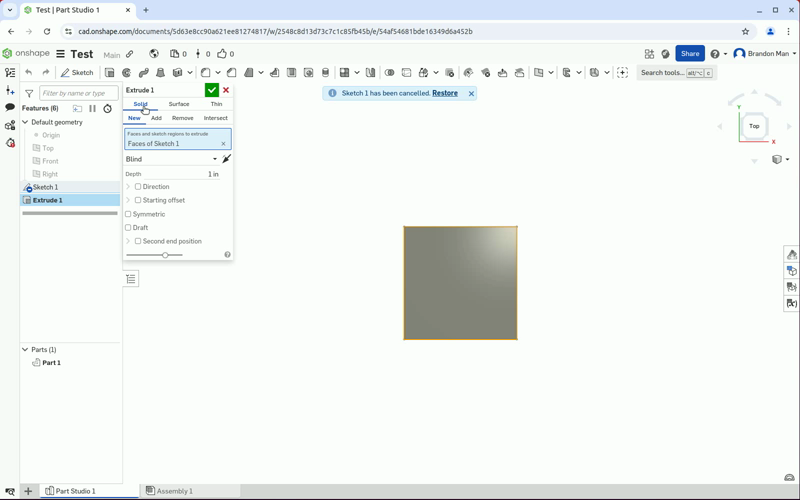
click(143, 106)
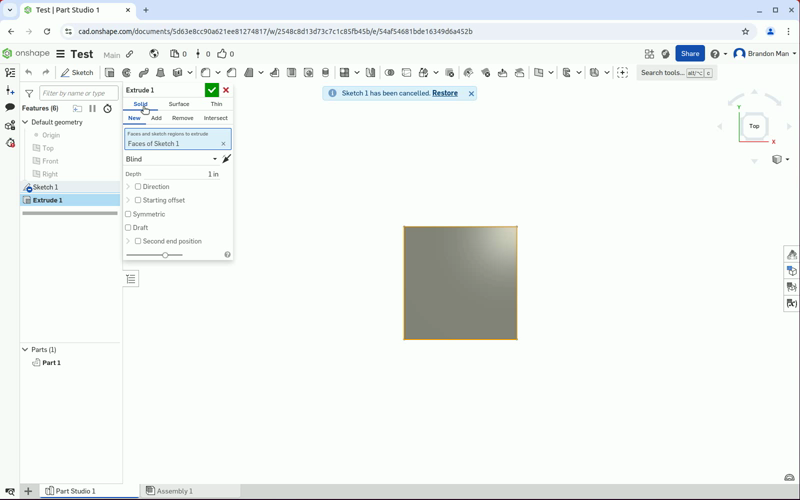
mouse_move(137, 120)
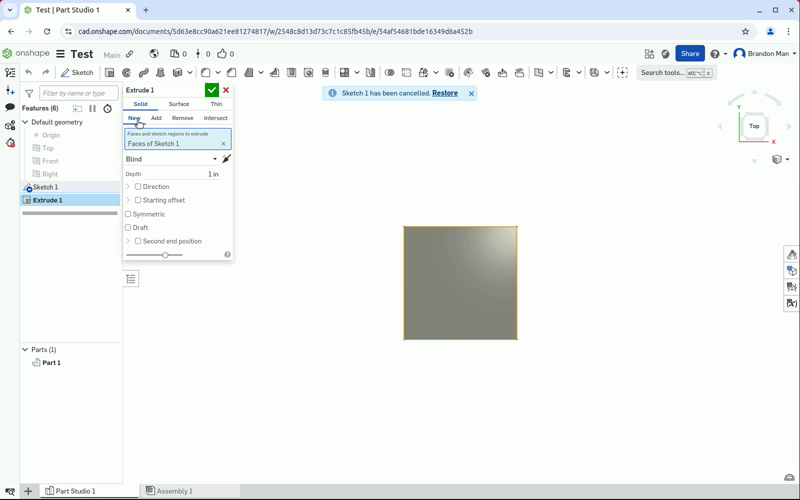
click(137, 120)
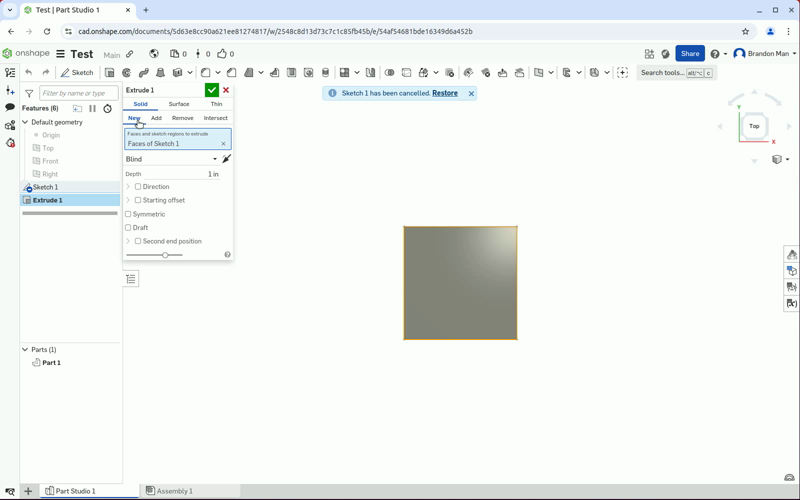
key(tab, 4)
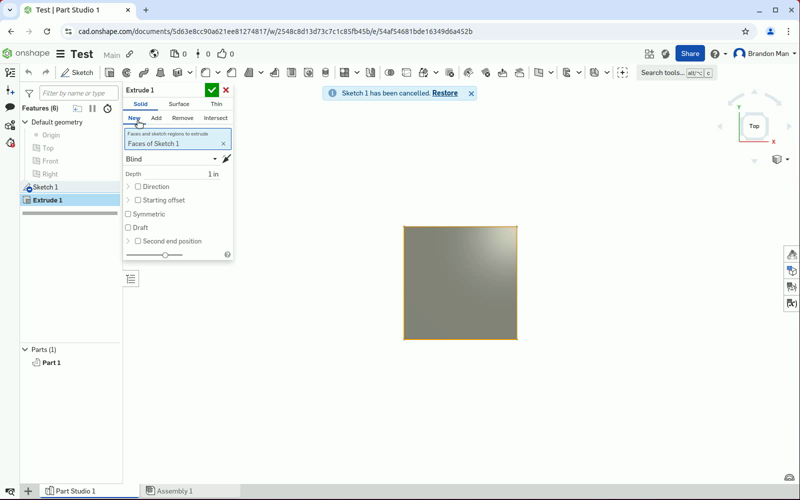
text(23.108)
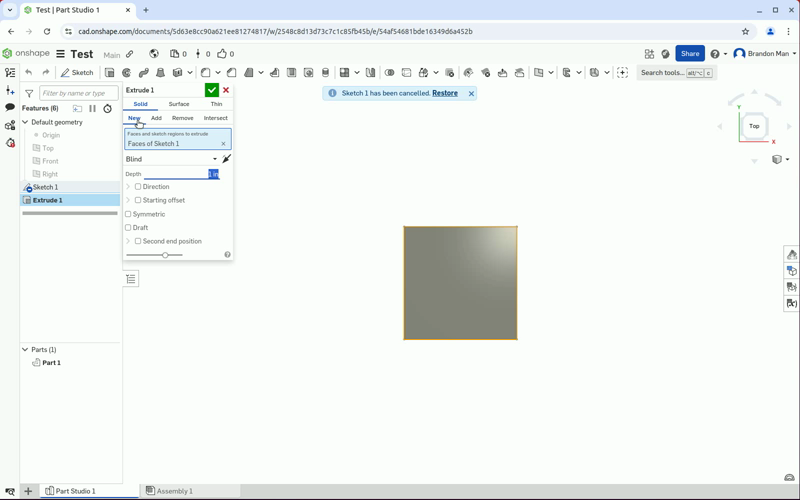
key(enter)
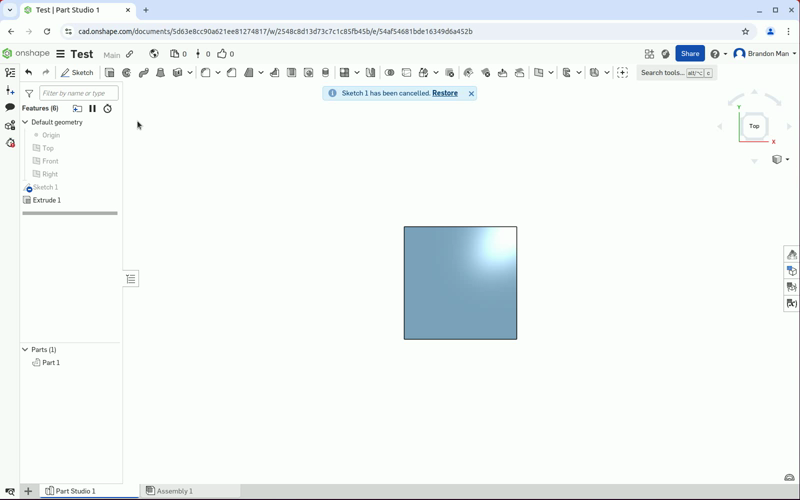
key(shift+h)
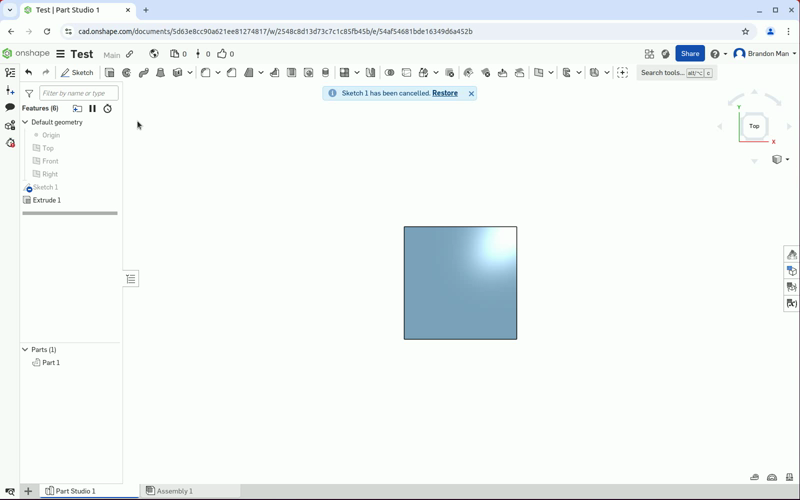
key(shift+h)
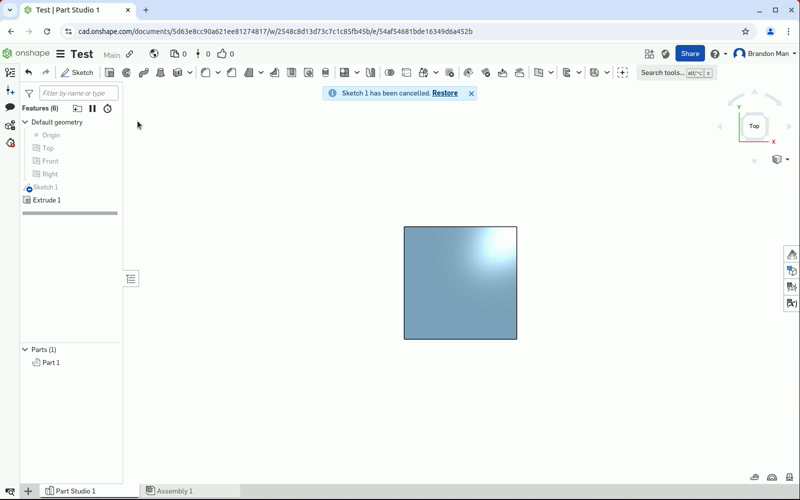
mouse_move(73, 189)
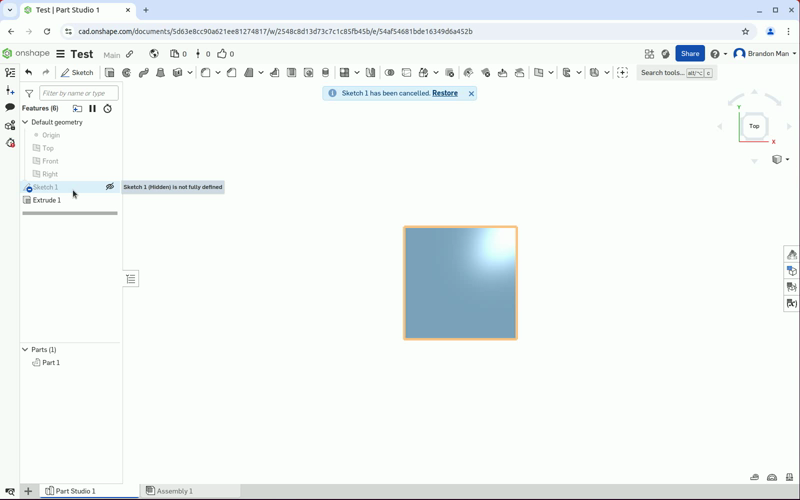
click(73, 189)
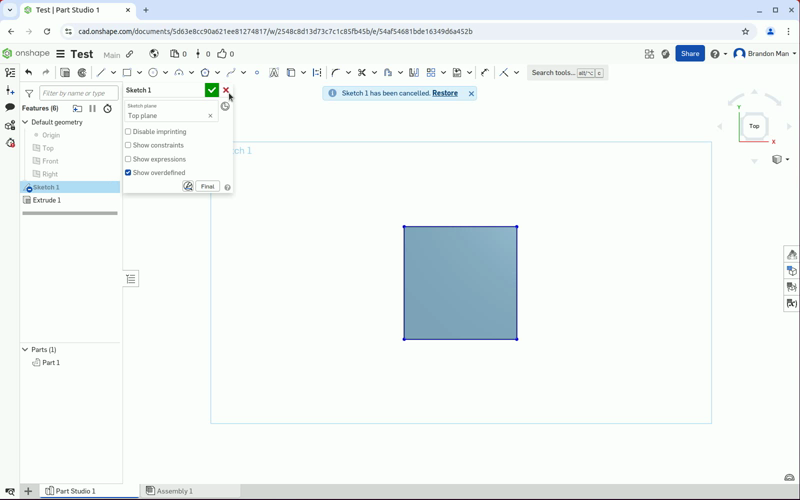
mouse_move(229, 92)
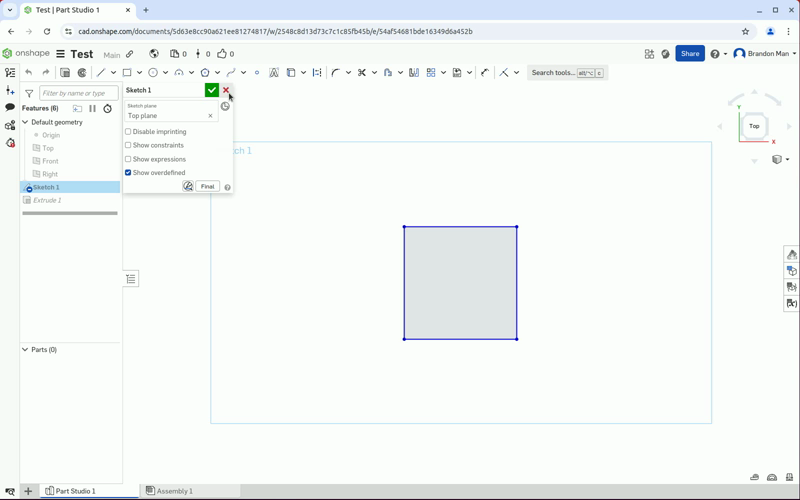
click(229, 92)
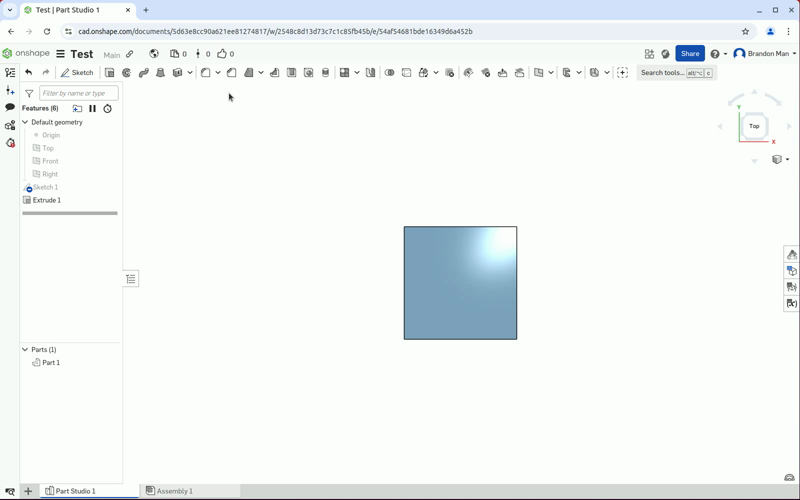
mouse_move(541, 75)
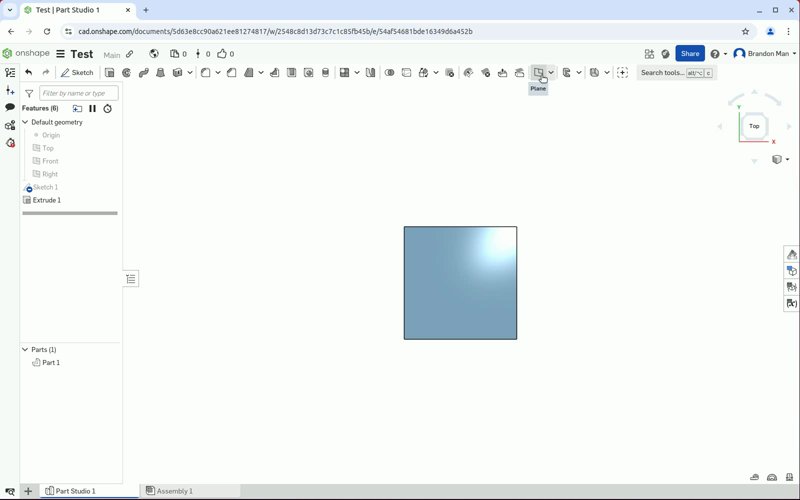
click(541, 75)
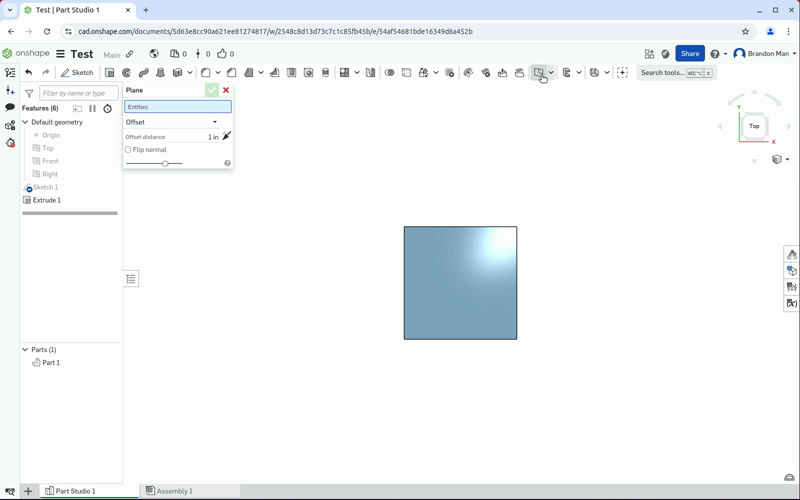
mouse_move(73, 150)
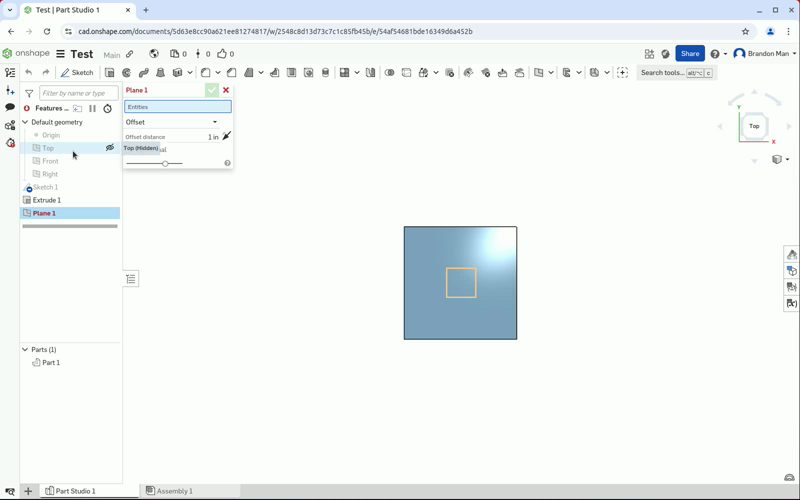
click(73, 150)
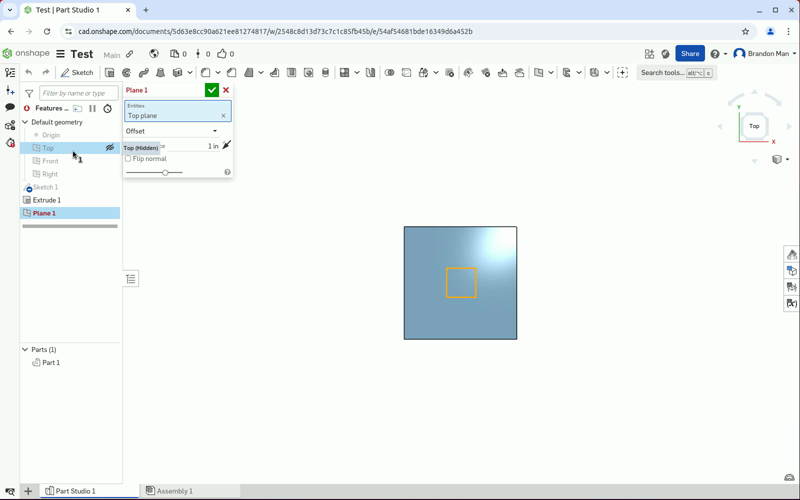
key(tab, 2)
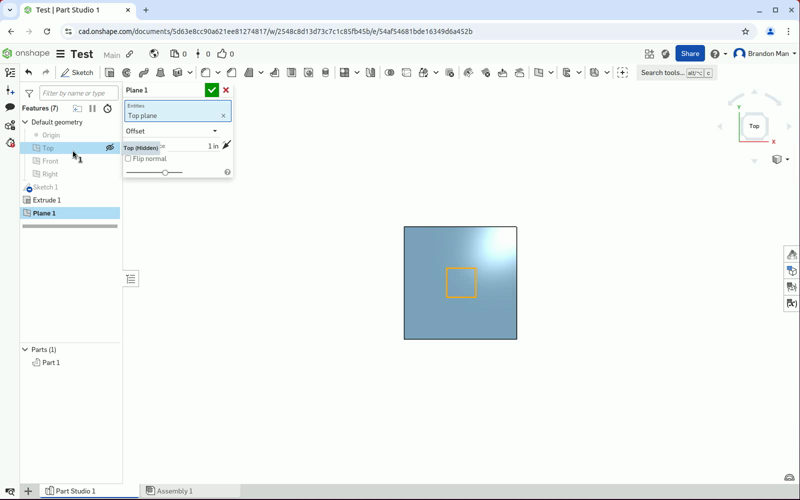
text(23.108)
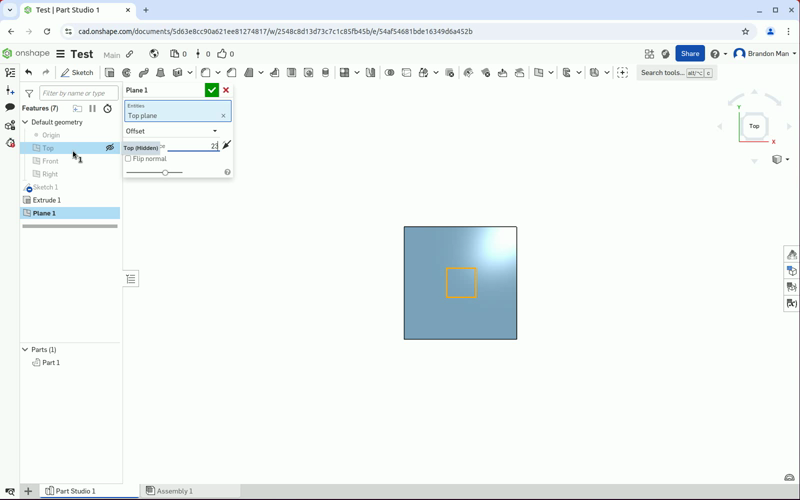
key(enter, 2)
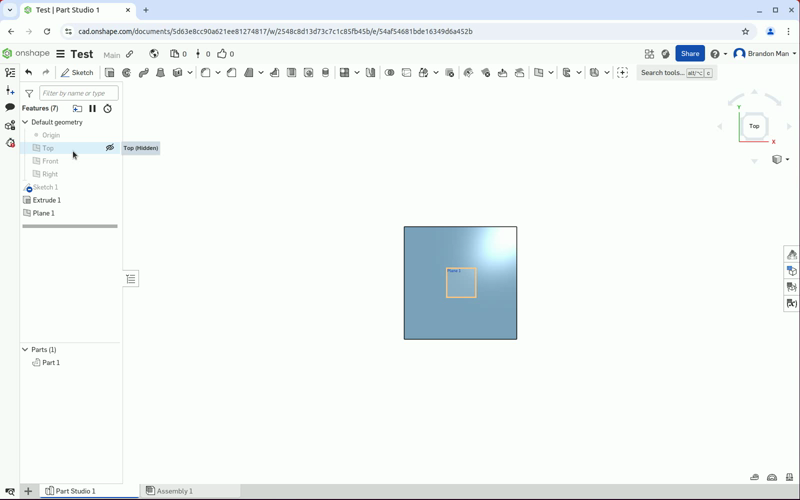
key(shift+s)
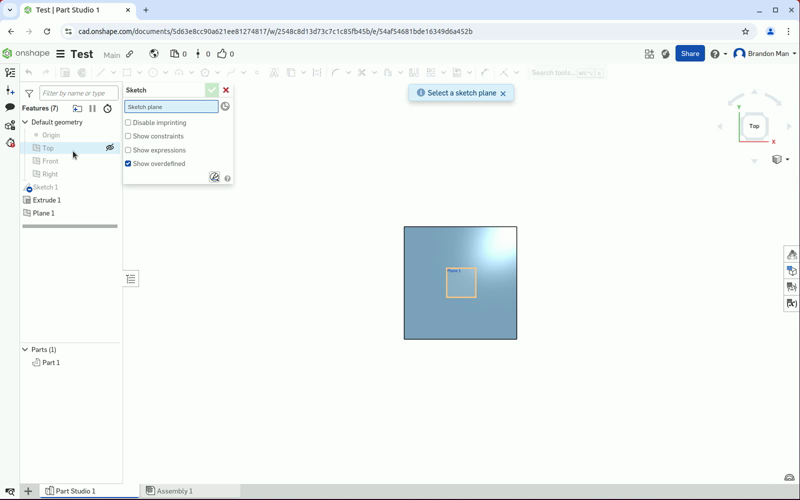
mouse_move(73, 215)
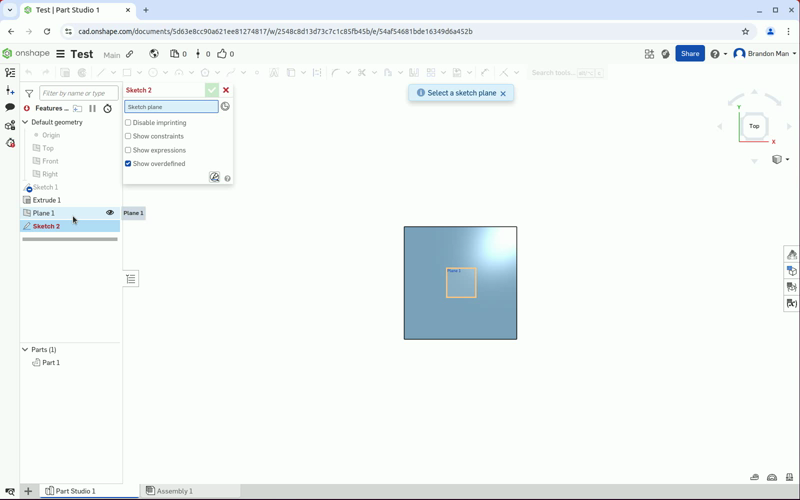
click(73, 215)
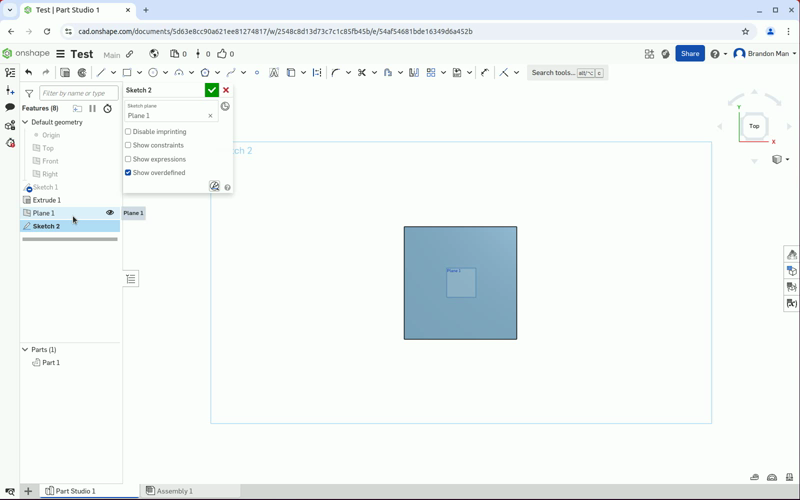
mouse_move(73, 352)
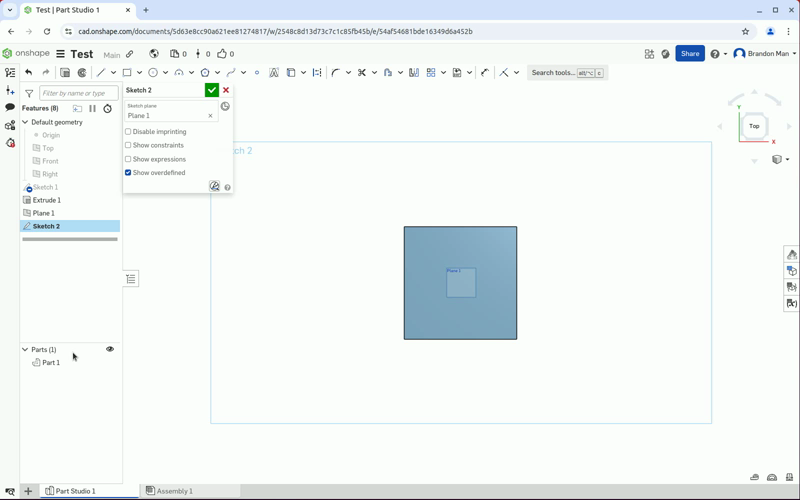
key(y)
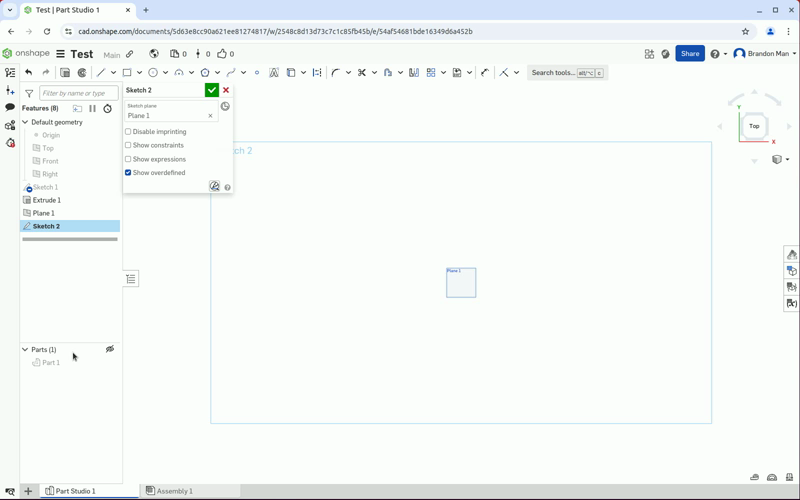
key(c)
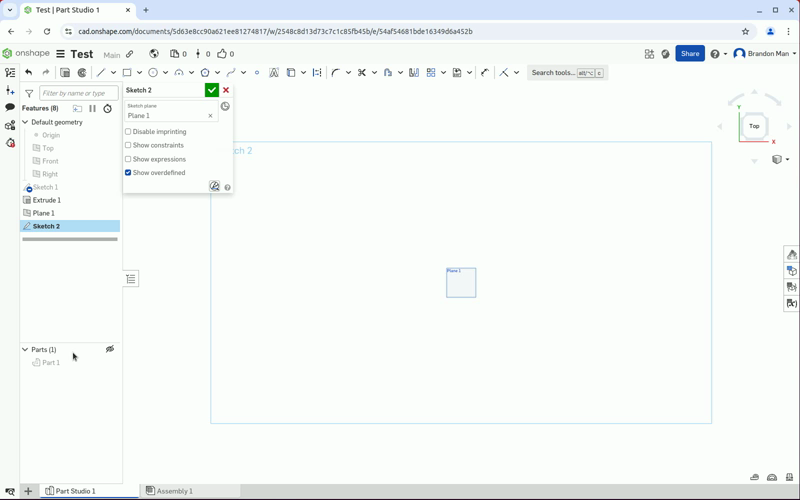
key_down(shift)
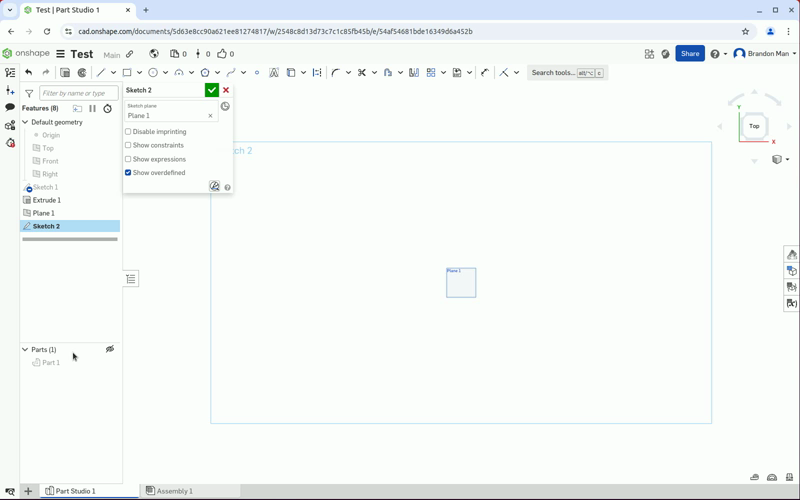
mouse_move(461, 282)
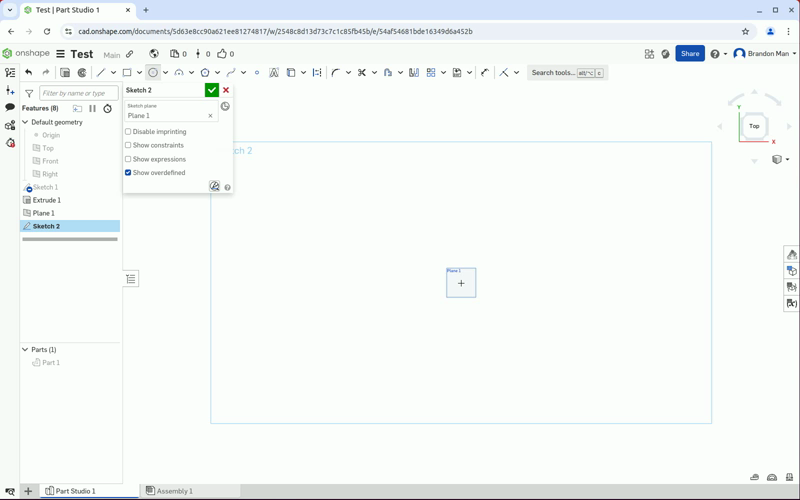
click(461, 282)
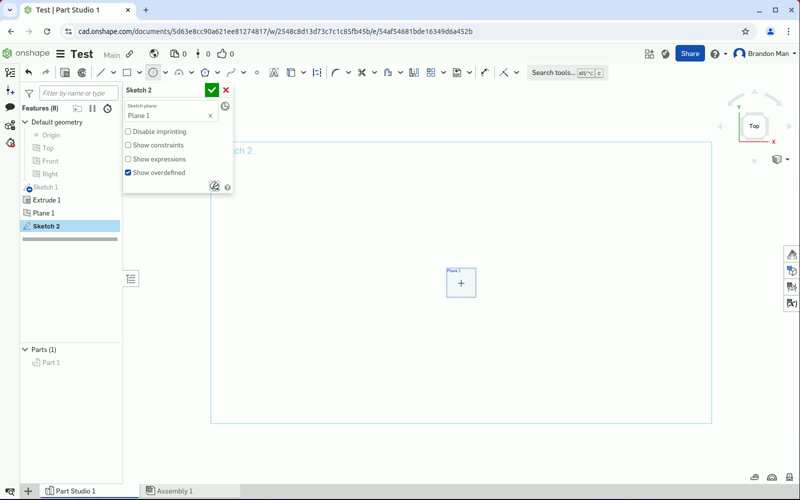
key_up(shift)
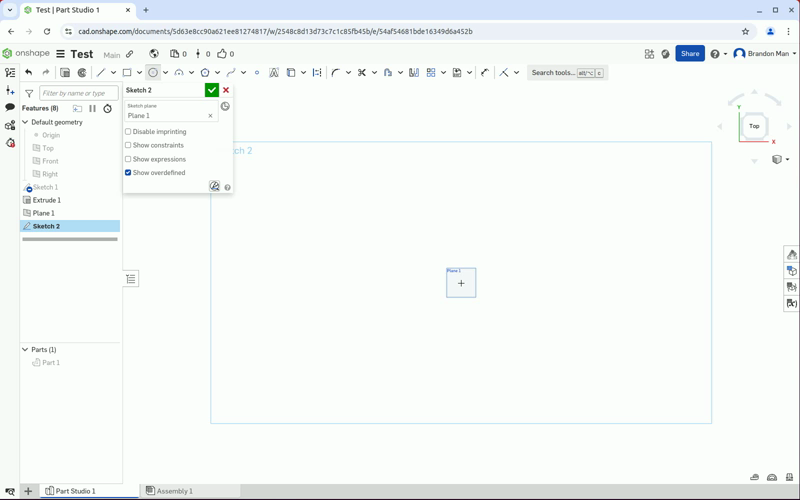
mouse_move(490, 282)
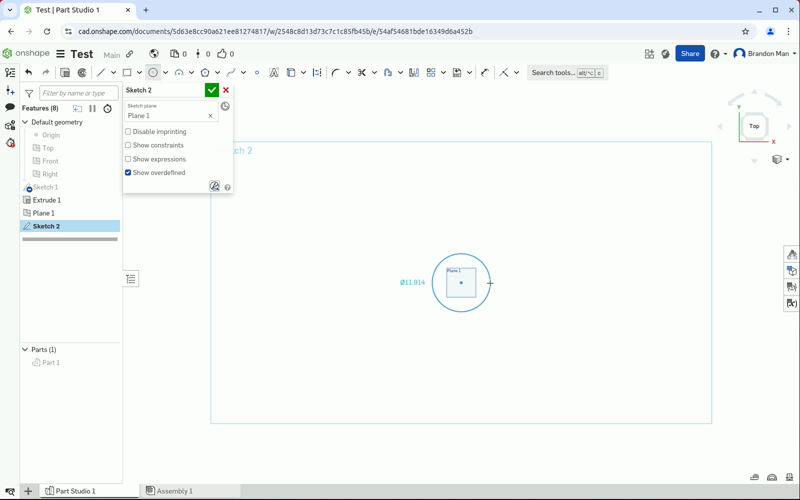
click(490, 282)
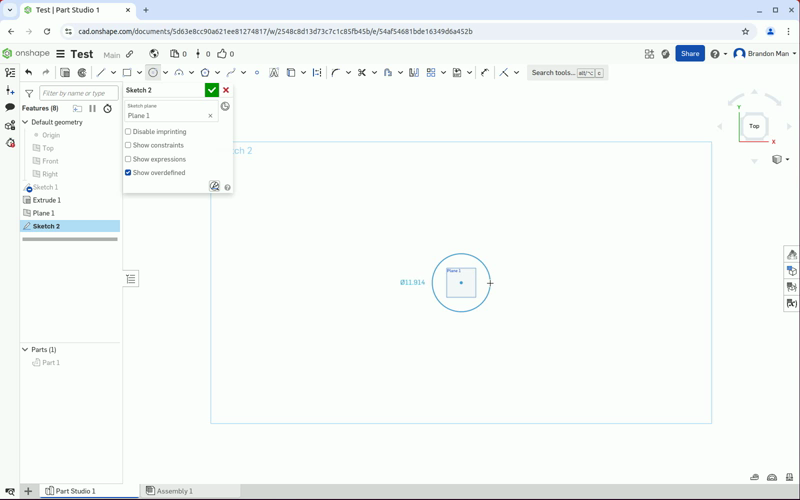
key(esc)
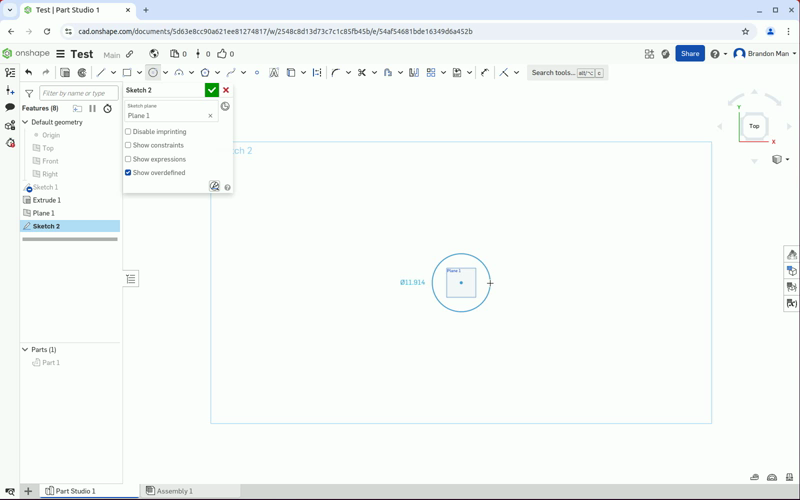
mouse_move(480, 300)
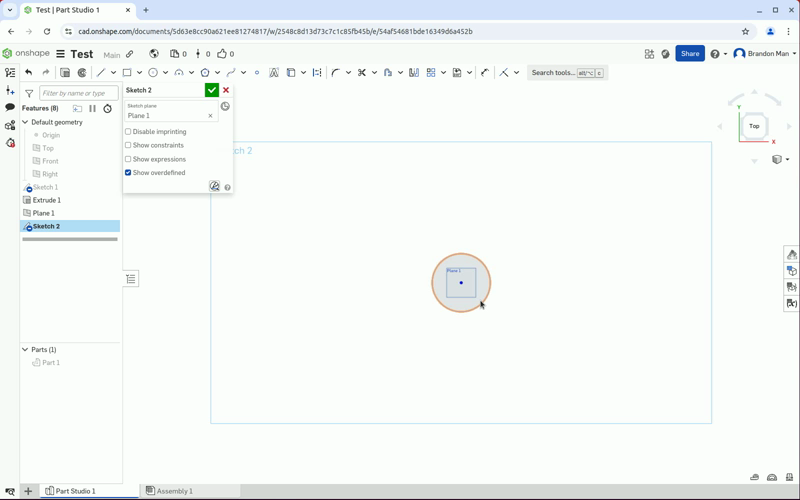
click(480, 300)
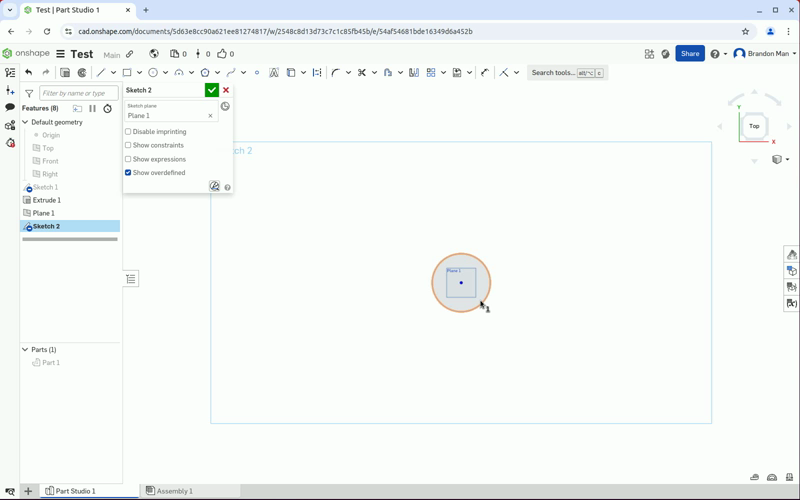
mouse_move(73, 352)
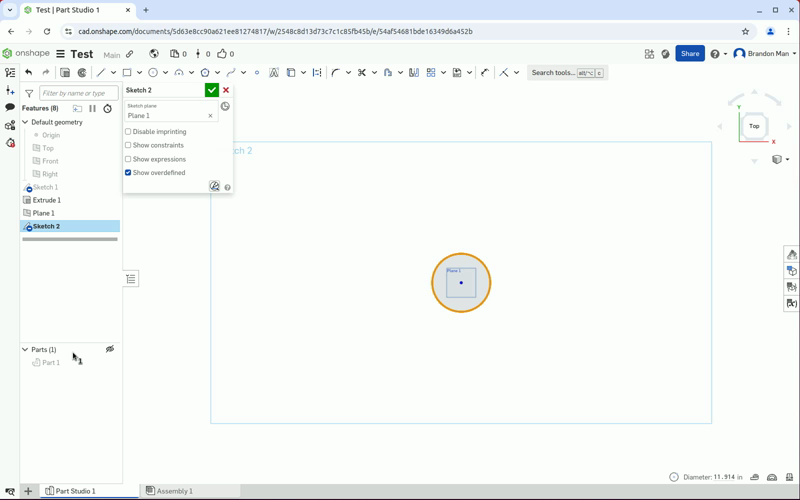
key(shift+y)
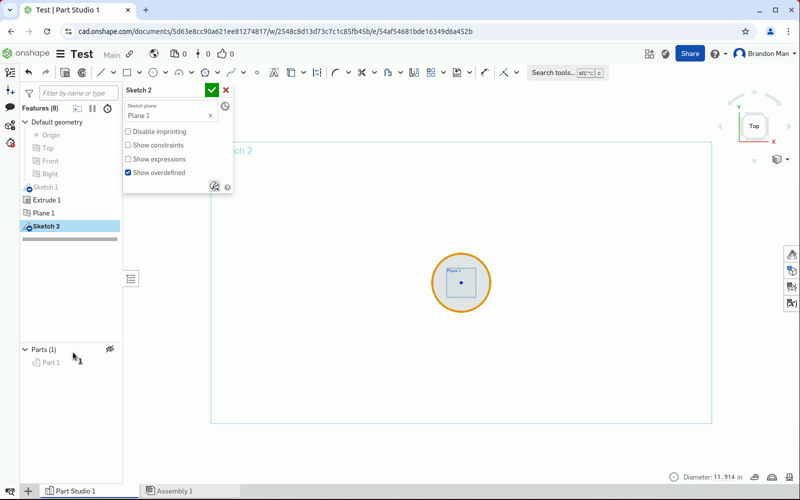
key(shift+e)
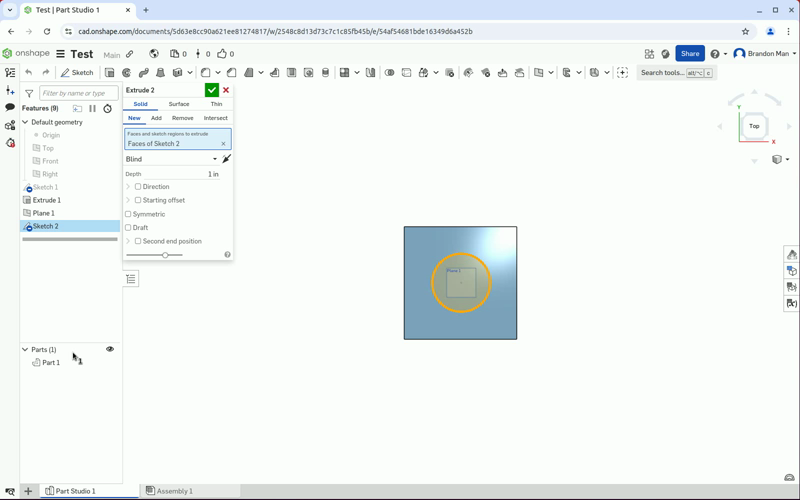
mouse_move(143, 106)
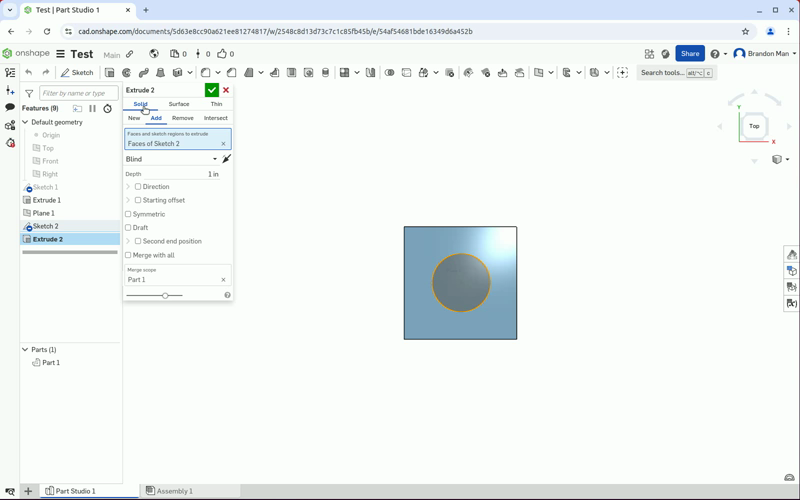
click(143, 106)
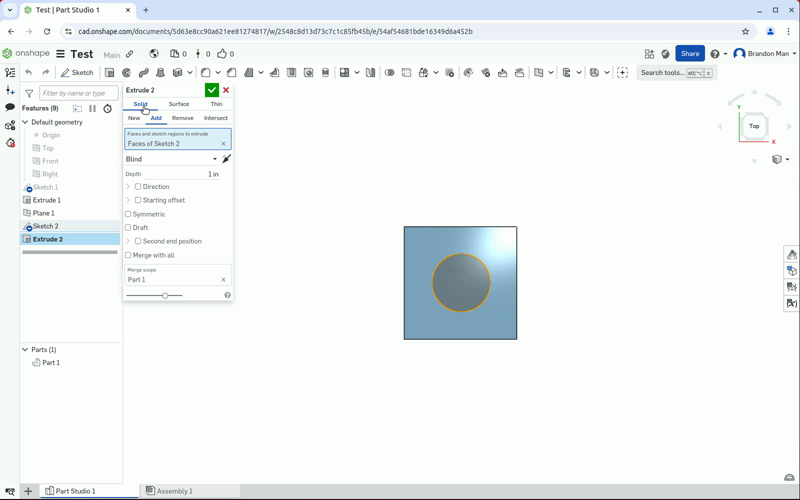
mouse_move(186, 120)
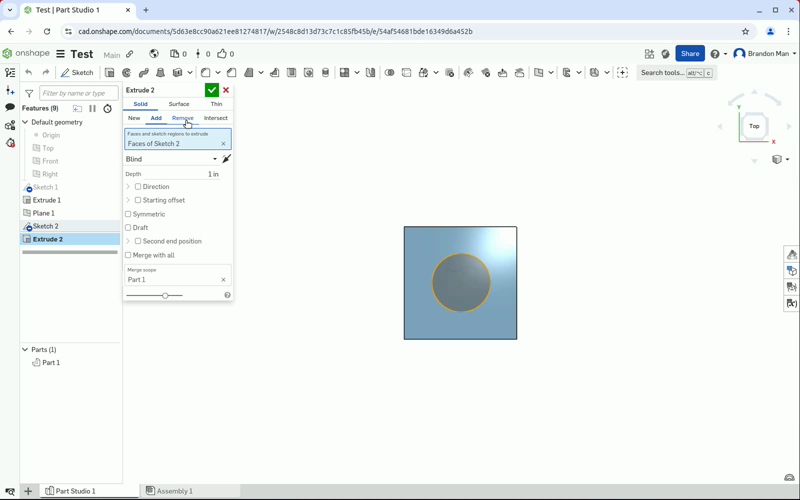
click(186, 120)
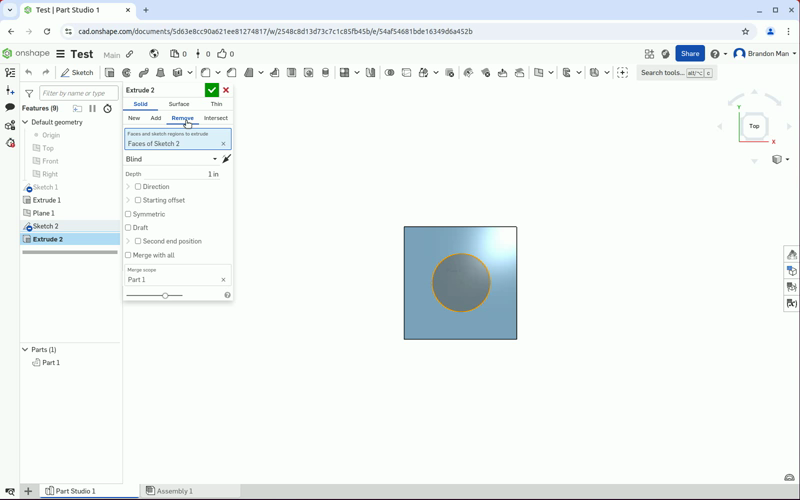
key(tab, 4)
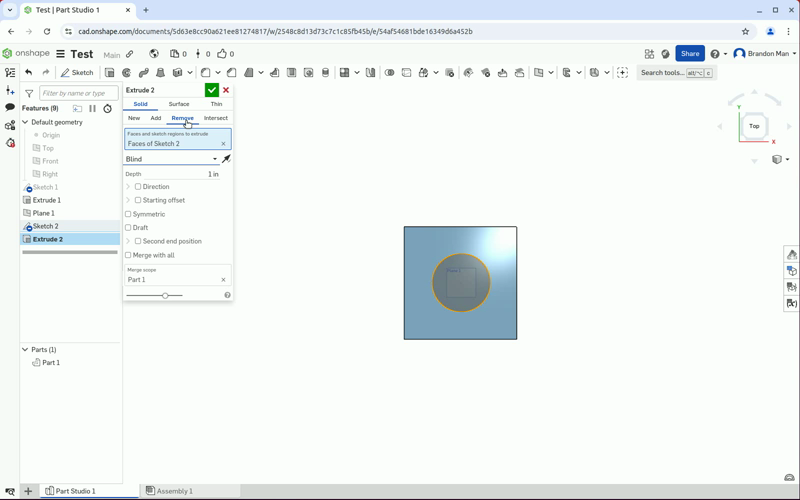
text(11.554)
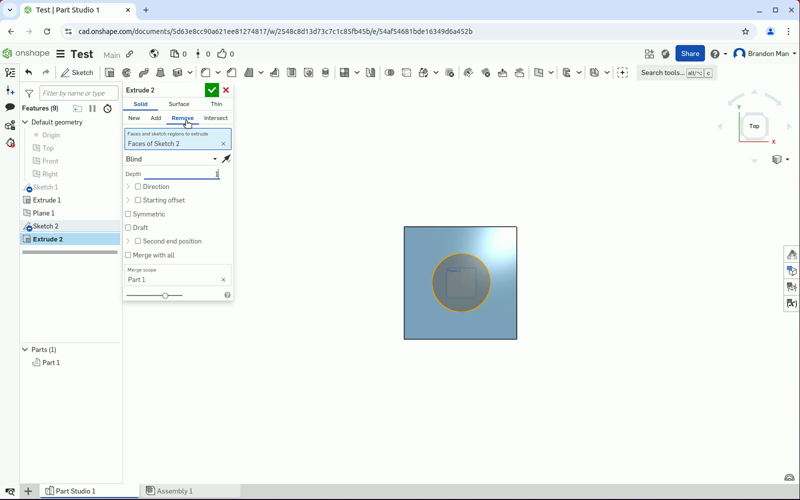
key(tab, 6)
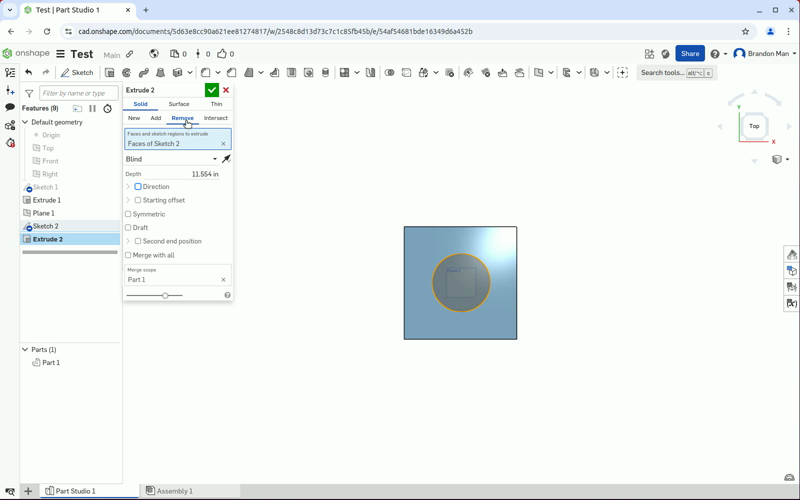
key(space)
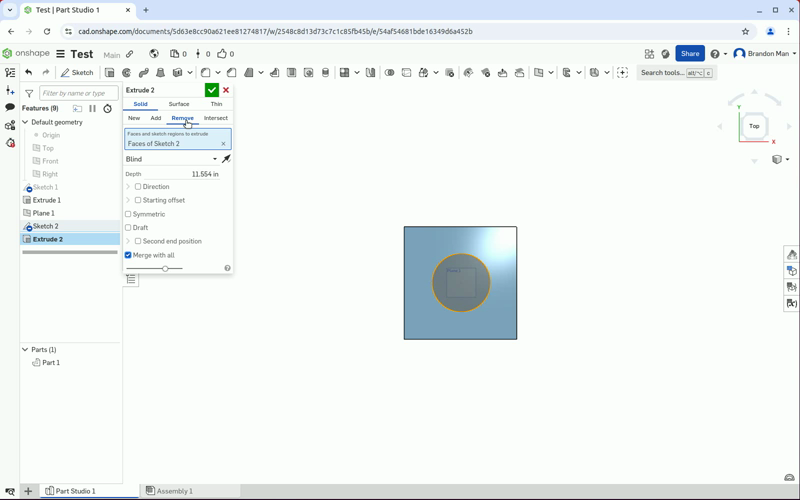
key(enter)
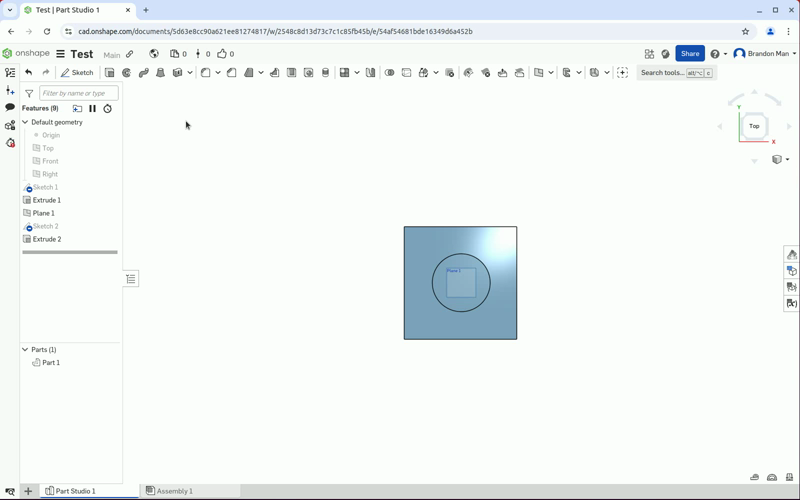
key(shift+h)
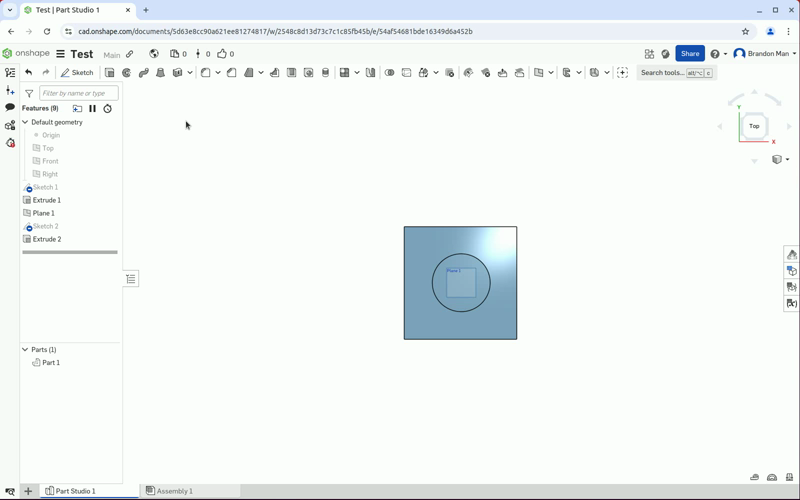
key(shift+h)
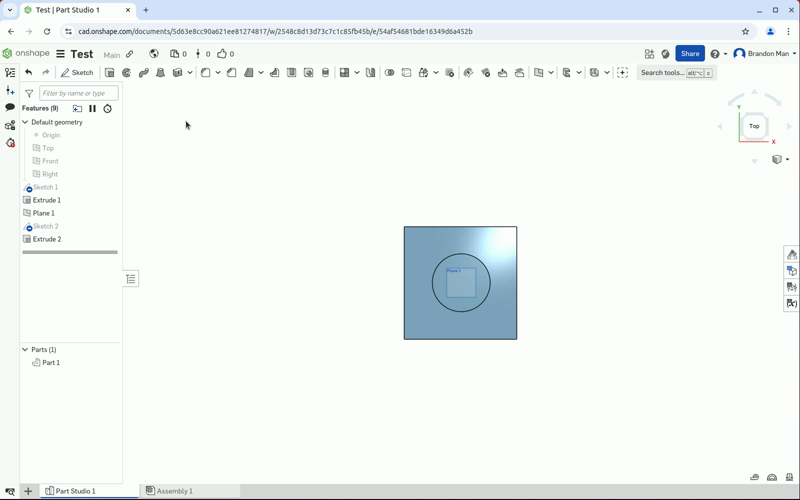
key(shift+7)
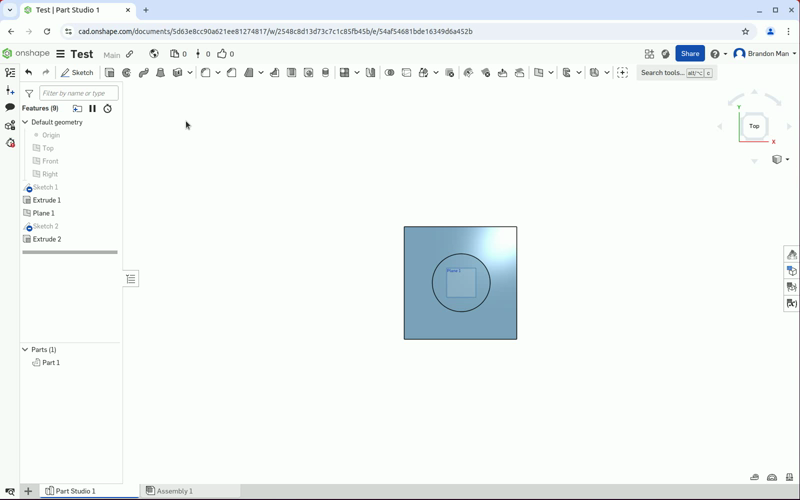
key(up, 3)
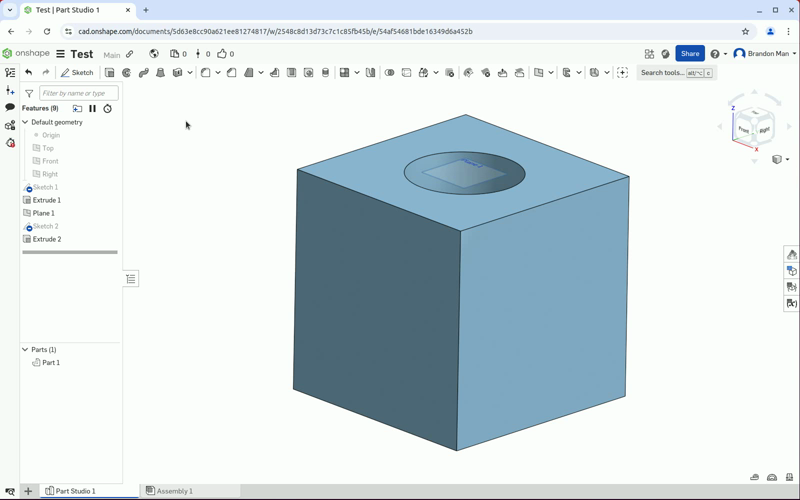
key(left, 3)
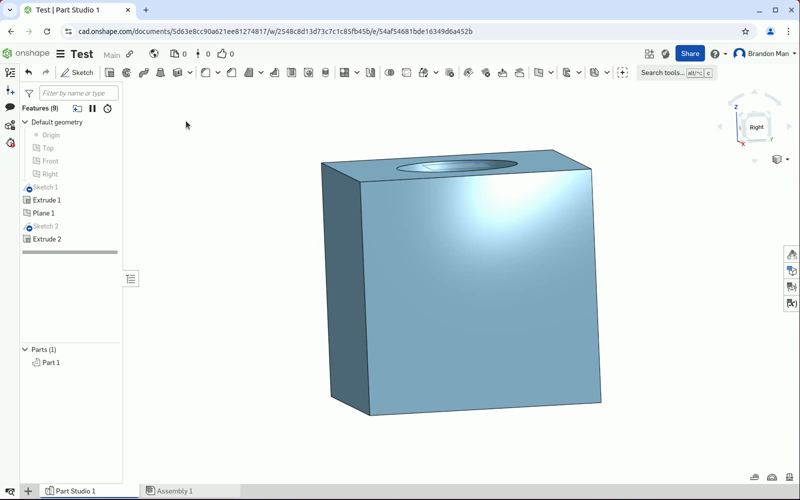
key(right, 3)
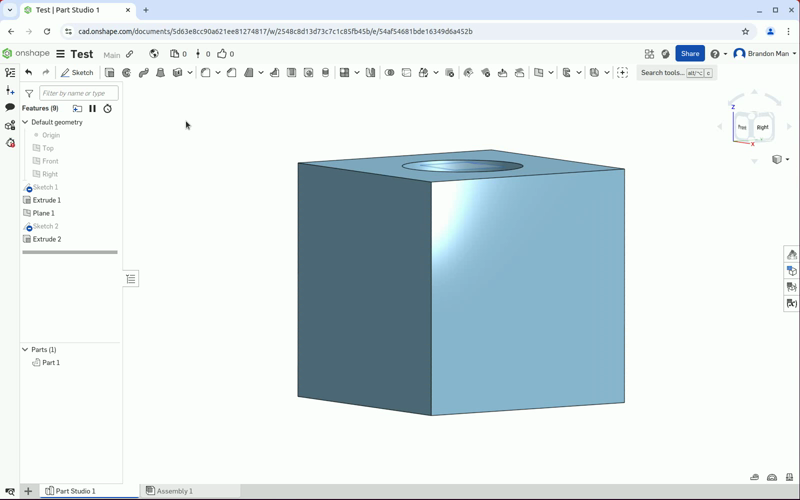
key(down, 3)
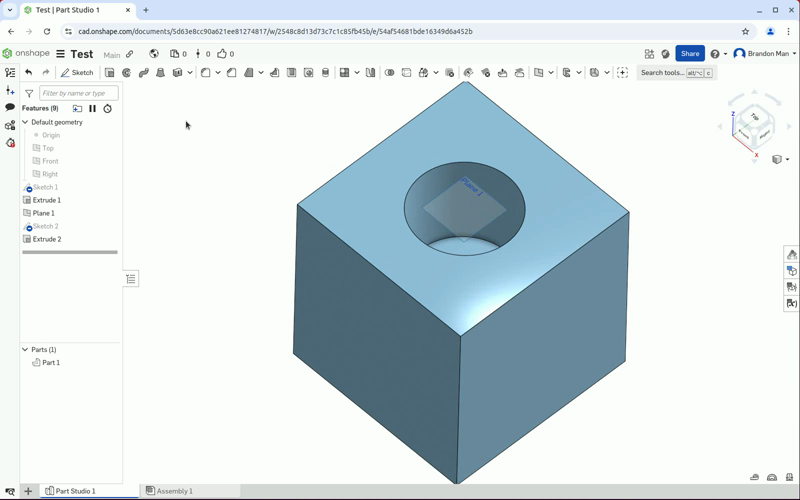
mouse_move(73, 189)
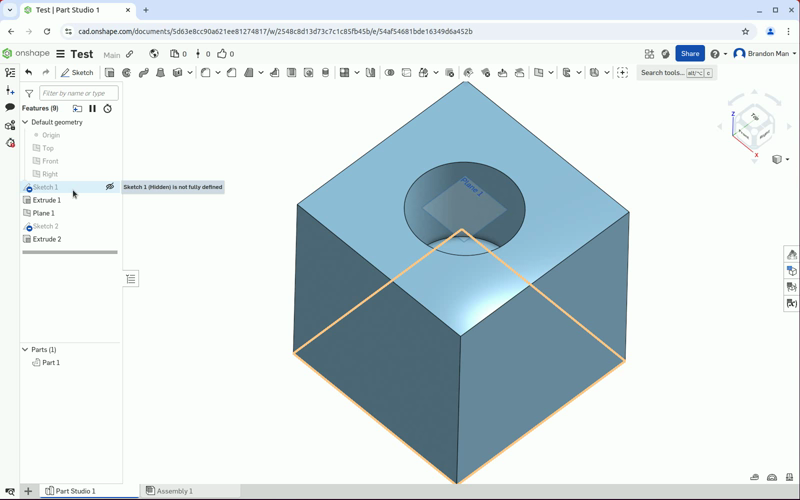
click(73, 189)